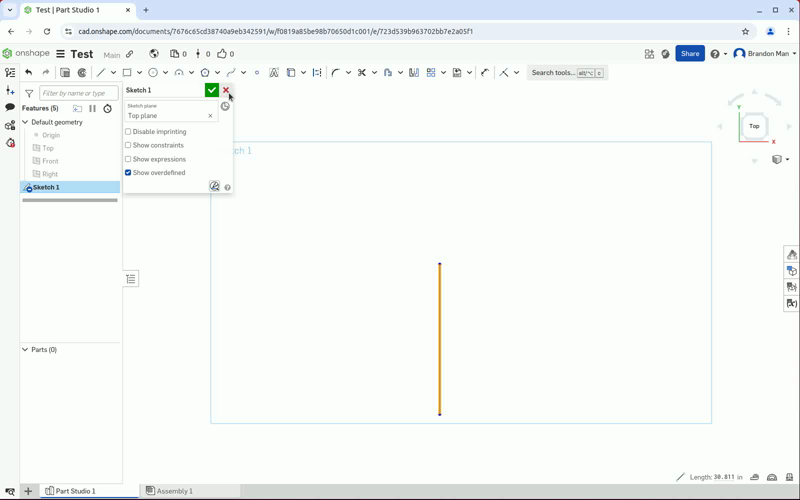
key(shift+h)
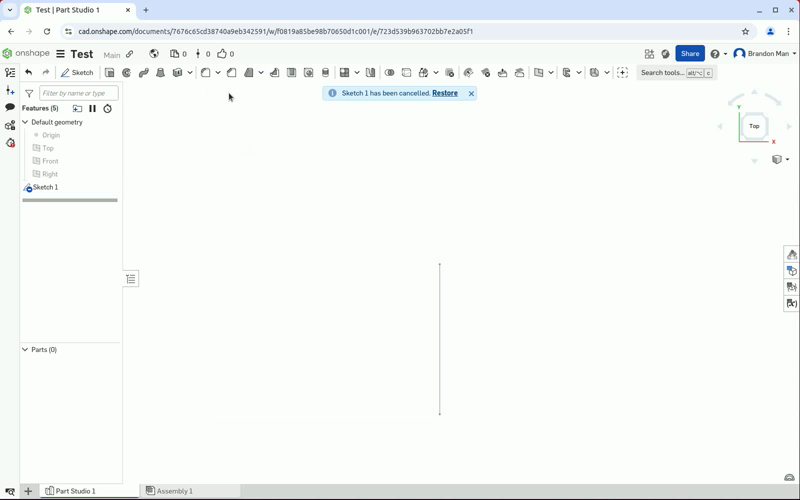
key(shift+s)
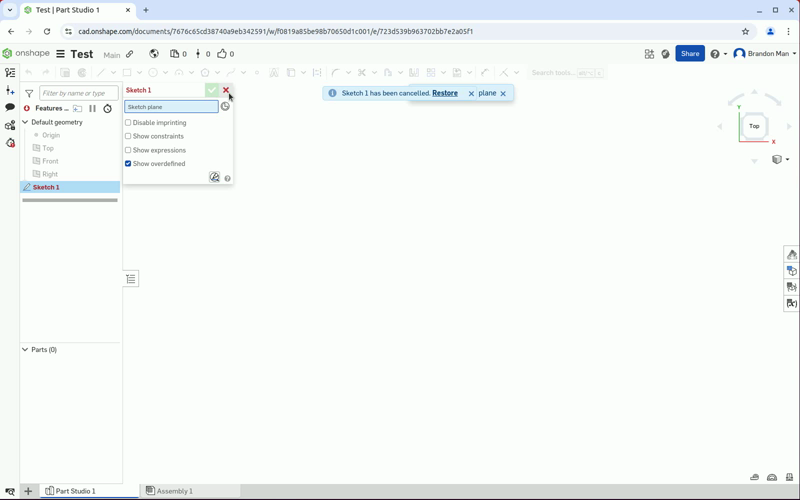
mouse_move(73, 150)
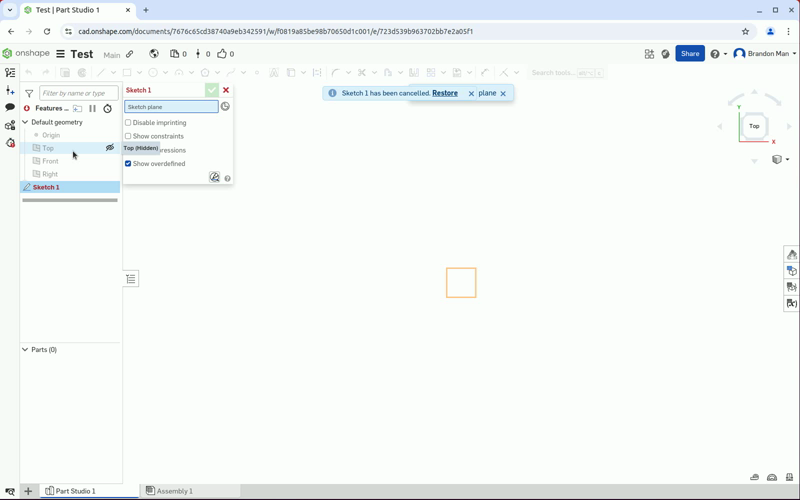
click(73, 150)
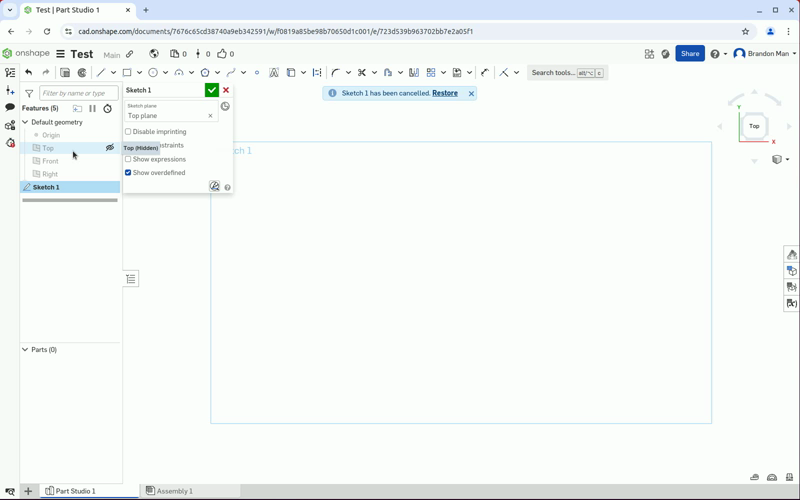
mouse_move(73, 352)
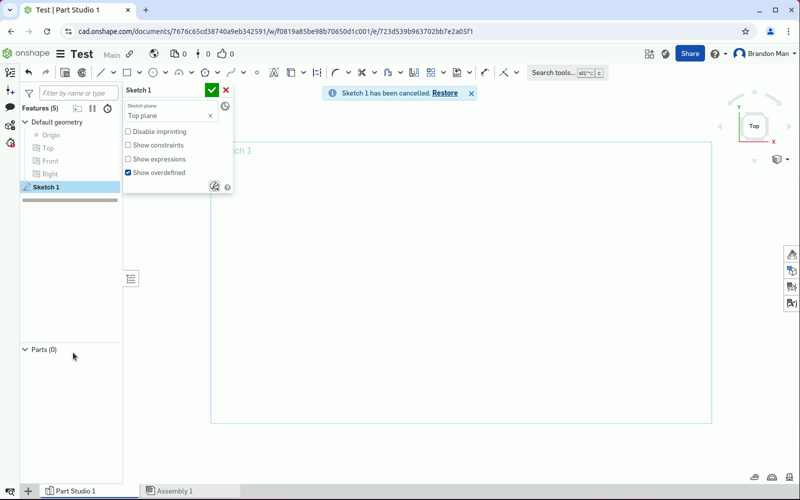
key(y)
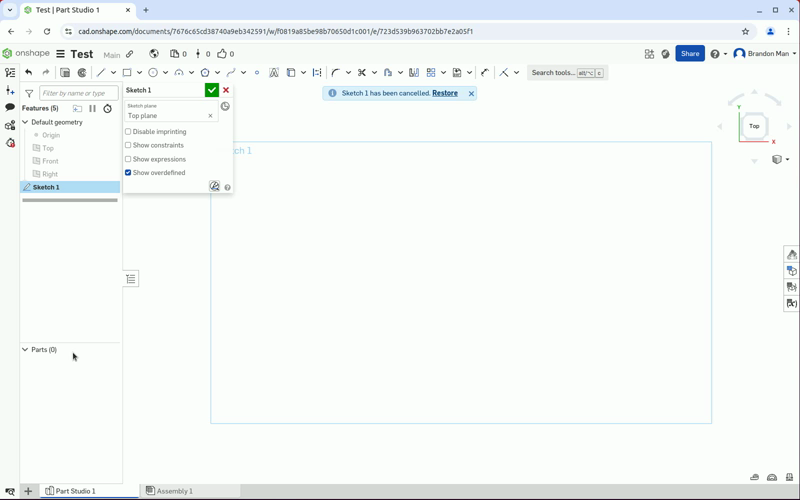
key(l)
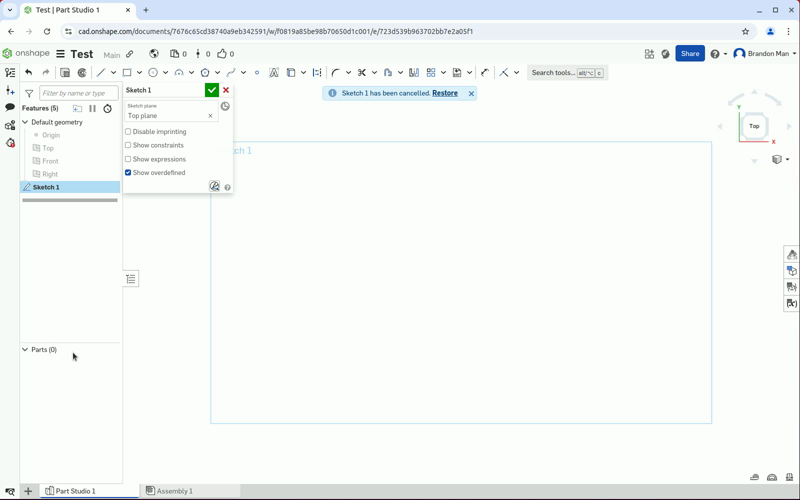
key_down(shift)
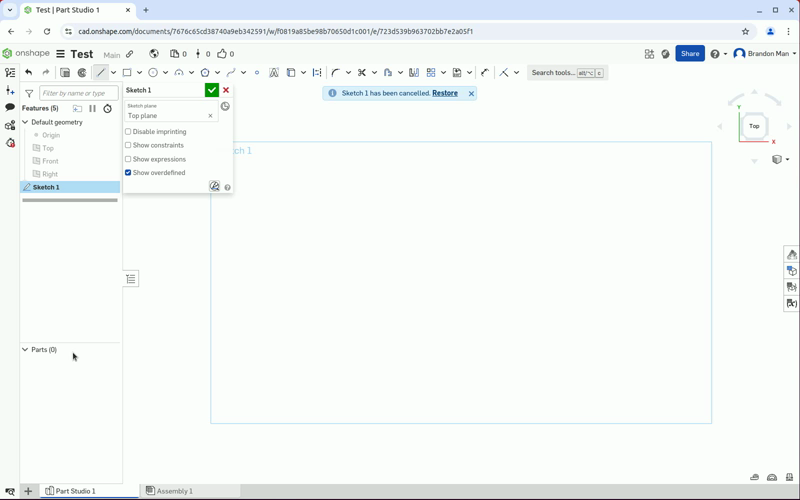
mouse_move(385, 282)
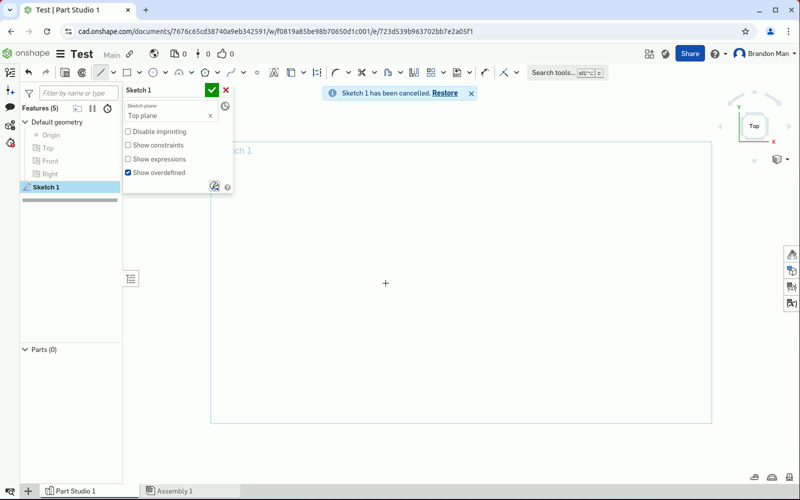
click(385, 282)
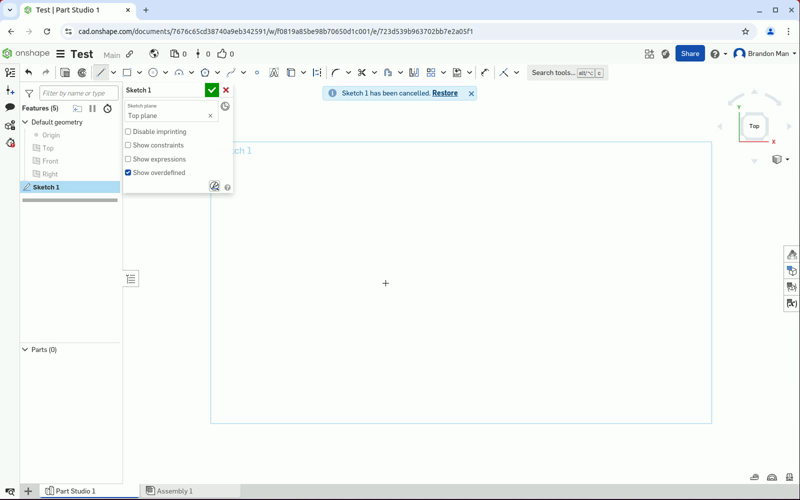
key_up(shift)
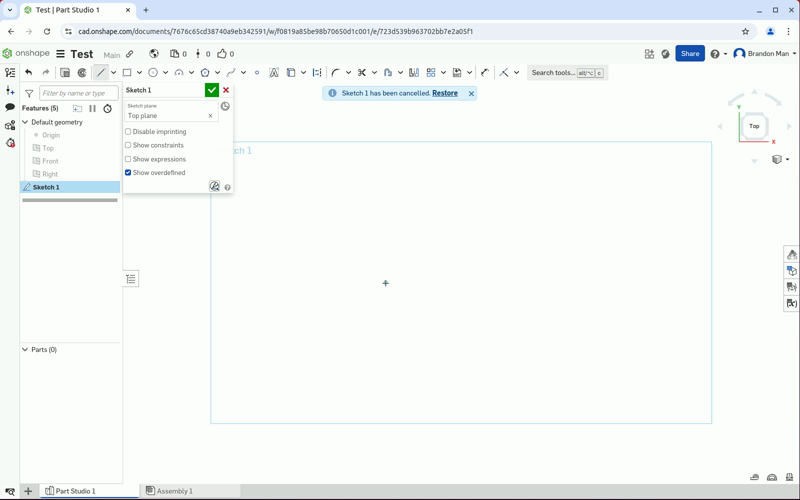
key_down(shift)
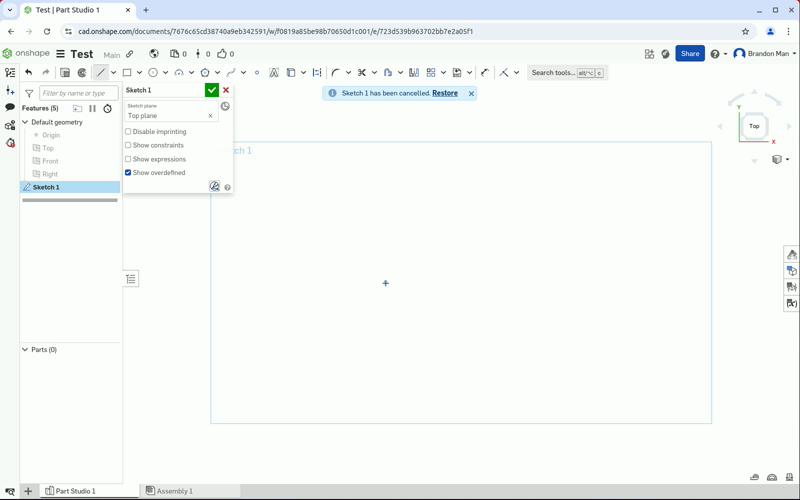
mouse_move(453, 282)
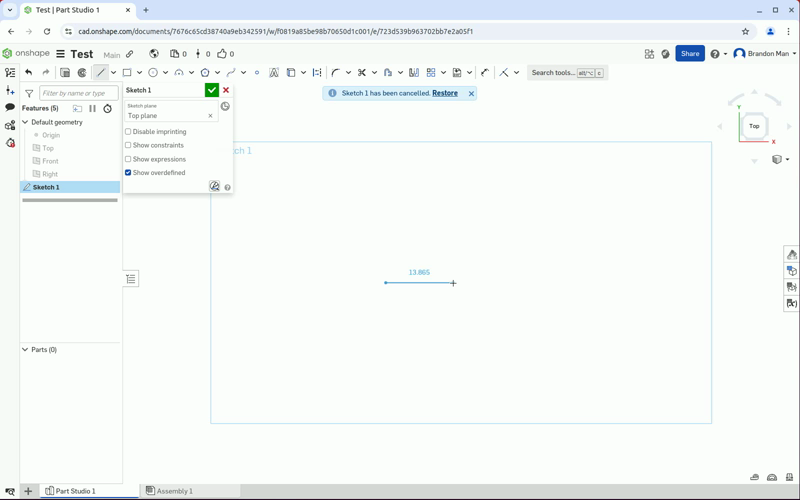
click(453, 282)
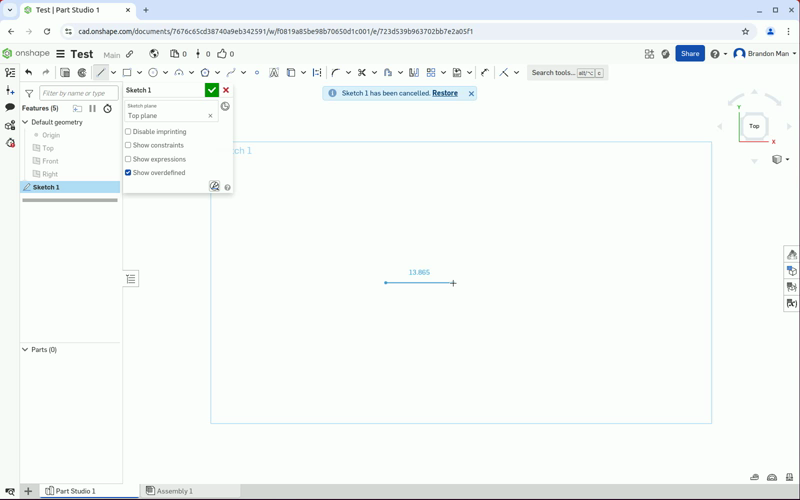
key_up(shift)
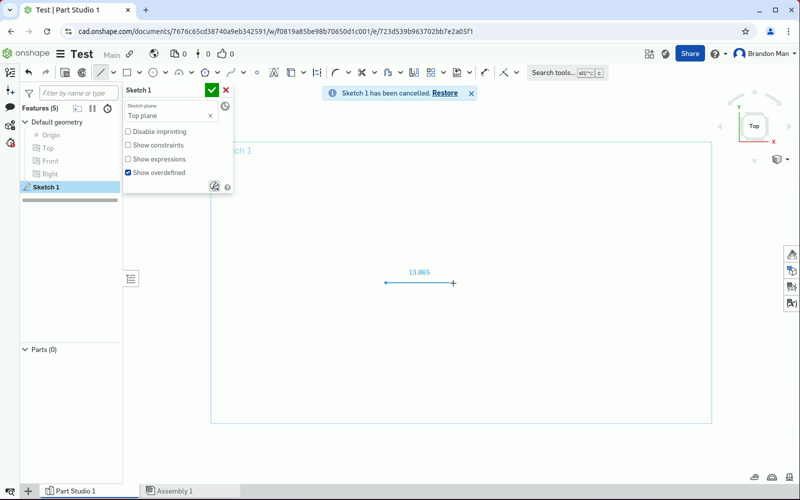
key_down(shift)
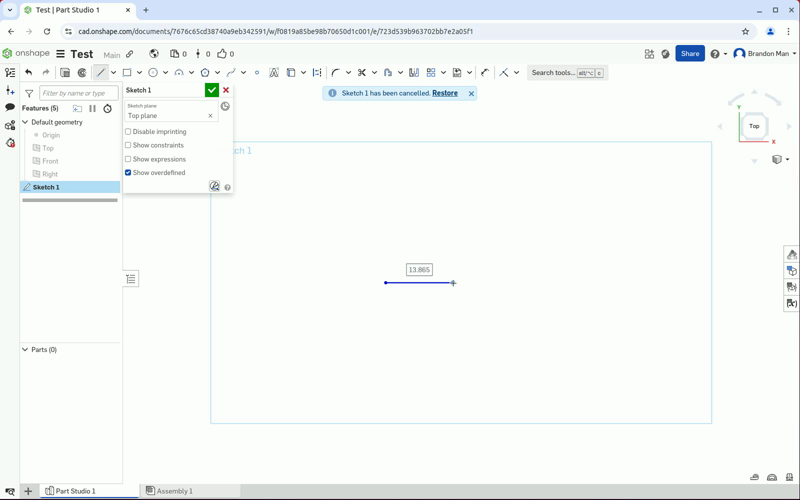
mouse_move(453, 201)
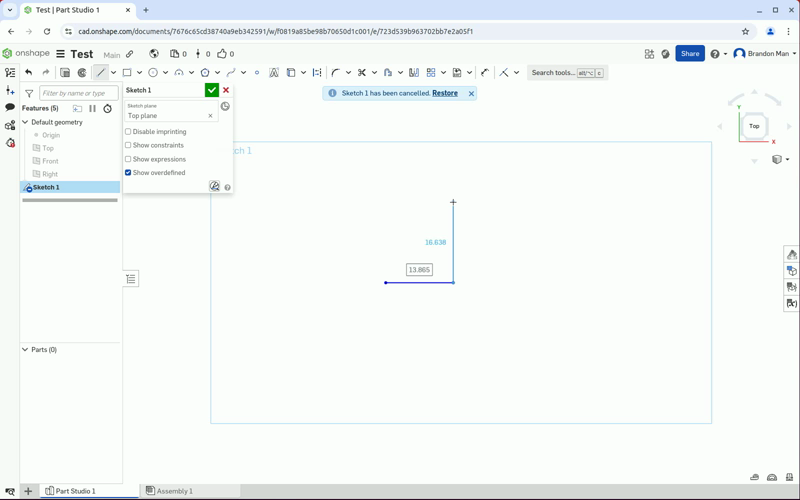
click(453, 201)
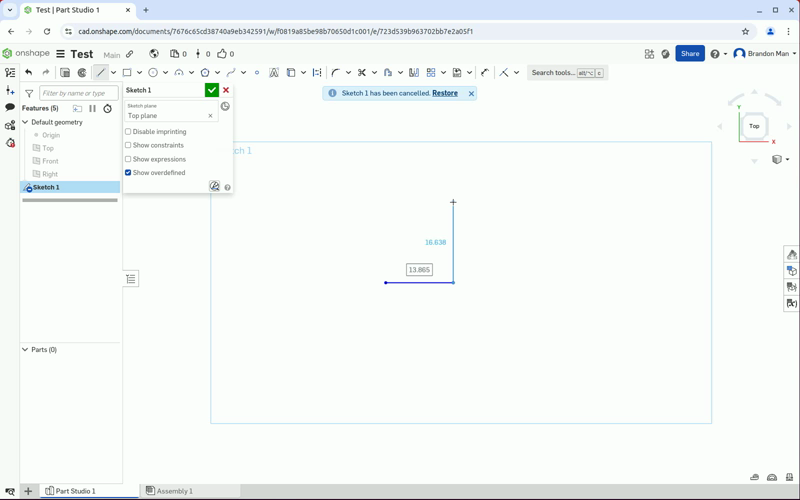
key_up(shift)
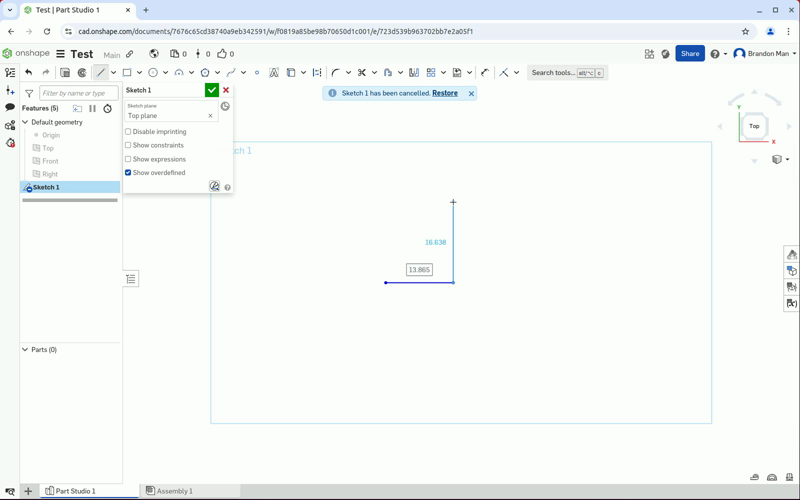
key_down(shift)
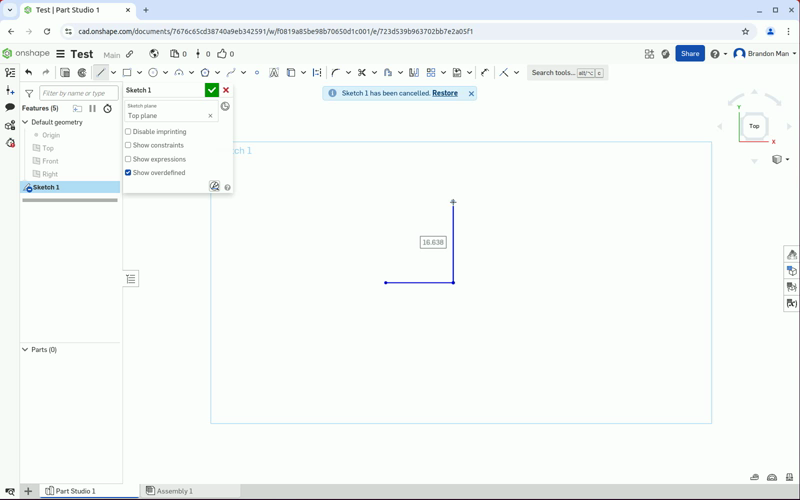
mouse_move(385, 201)
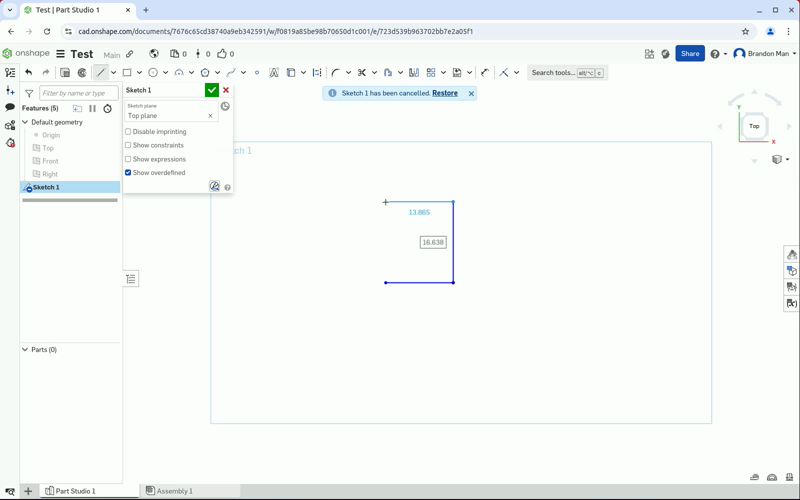
click(385, 201)
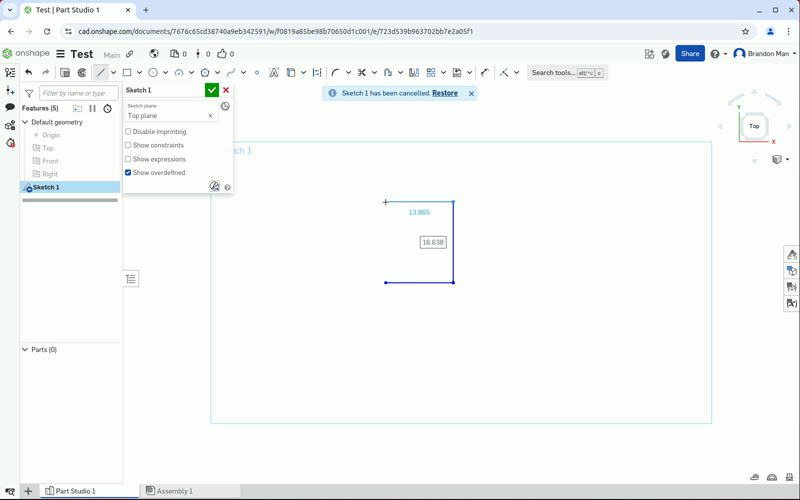
key_up(shift)
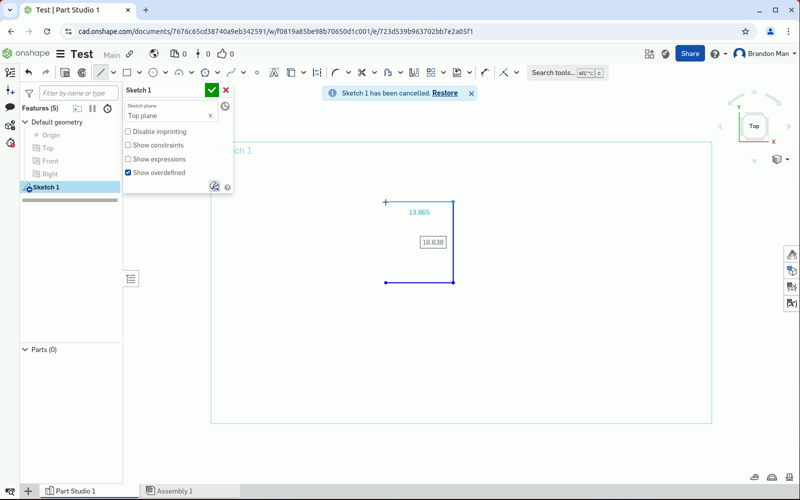
key_down(shift)
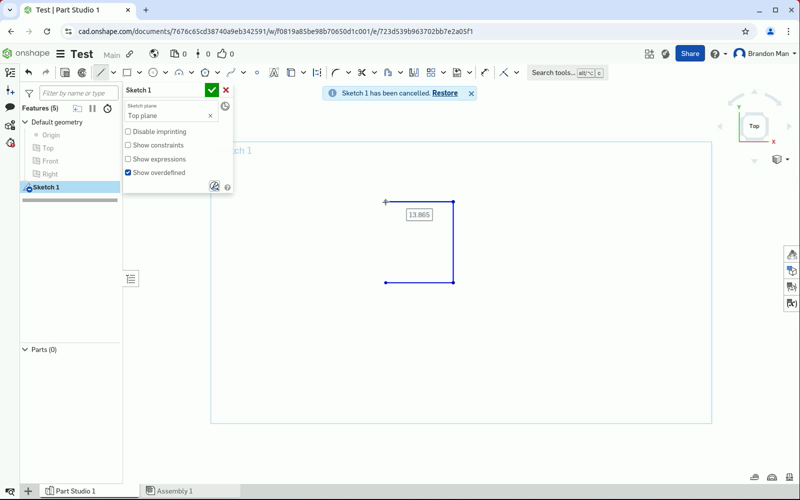
mouse_move(385, 282)
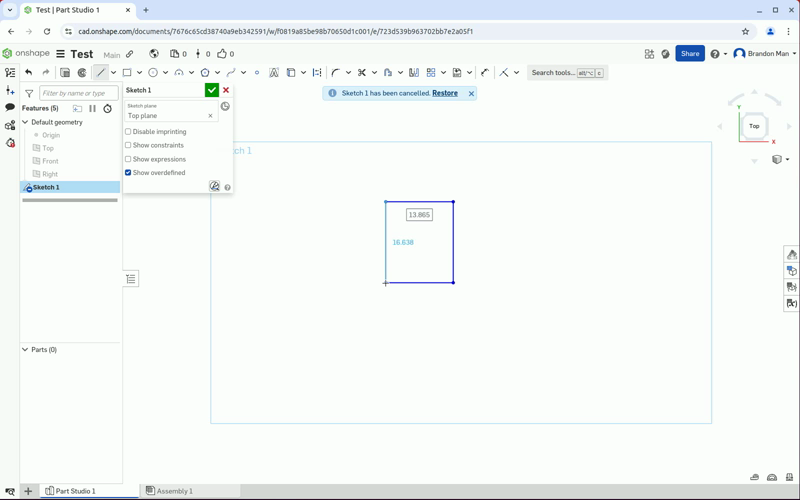
key_up(shift)
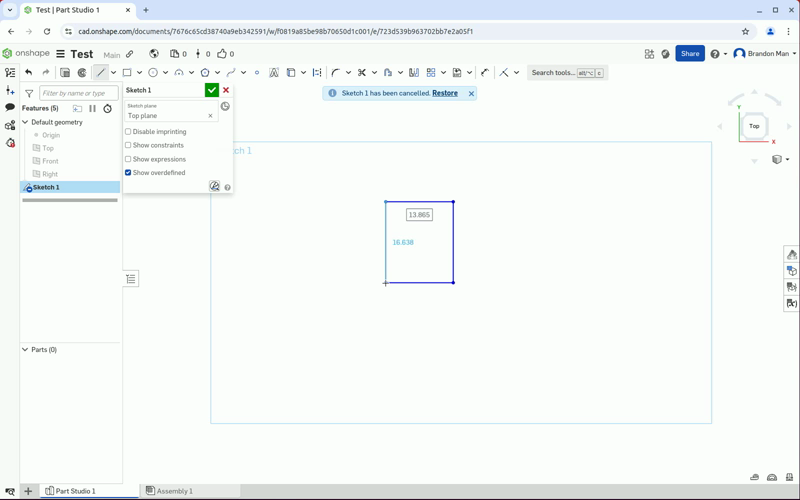
click(385, 282)
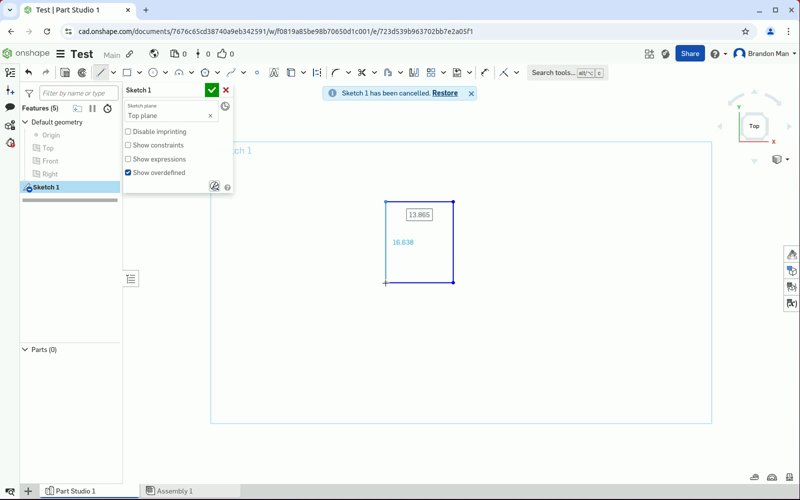
key(esc)
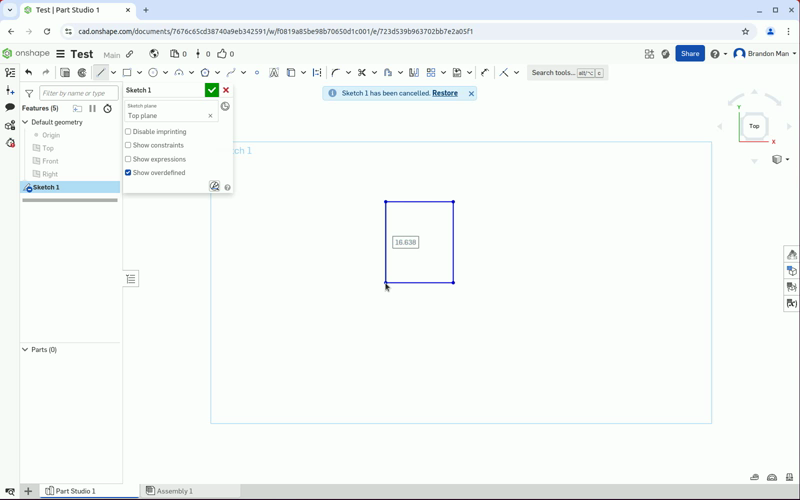
mouse_move(428, 205)
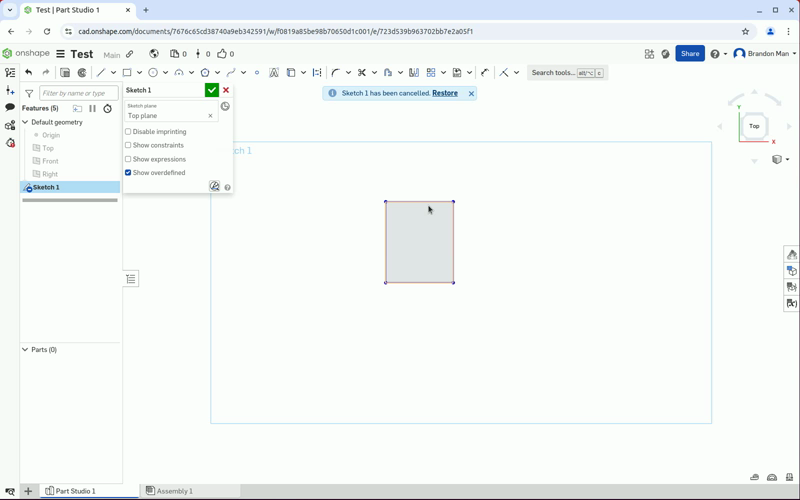
click(428, 205)
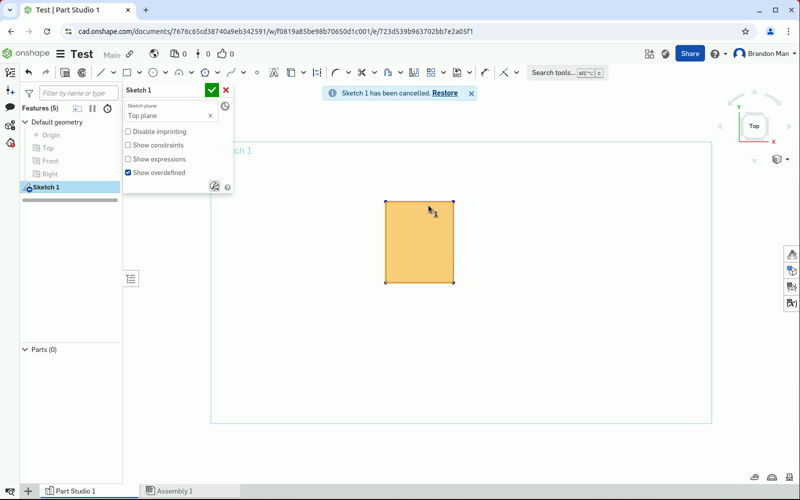
mouse_move(73, 352)
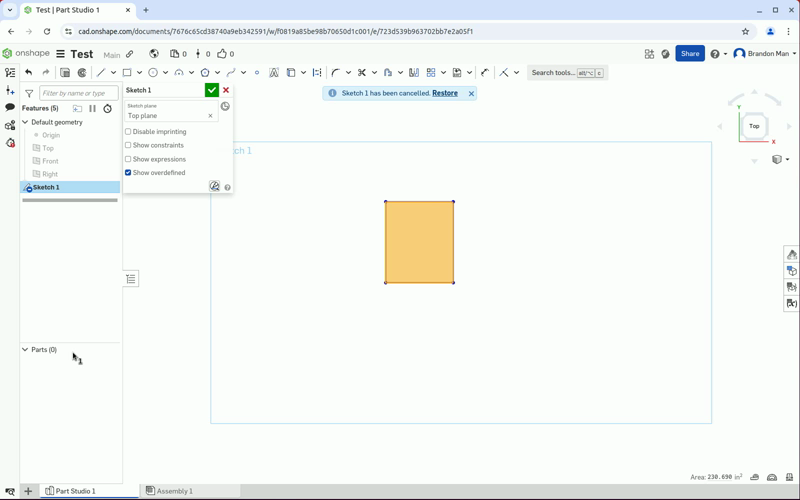
key(shift+y)
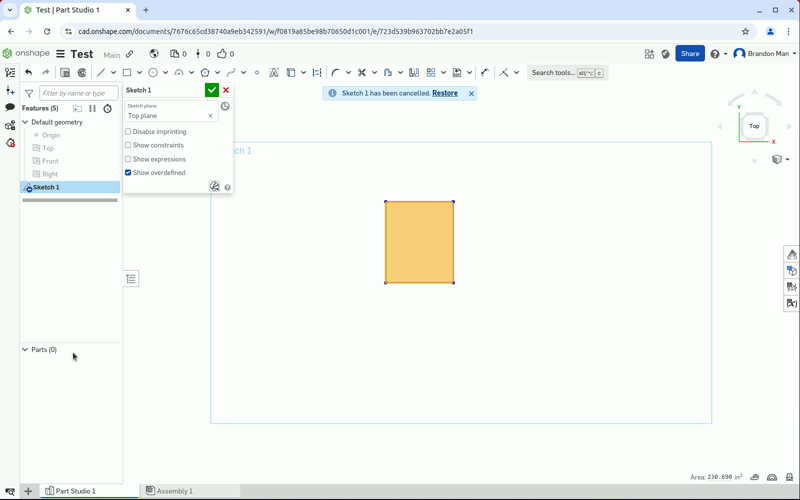
key(shift+e)
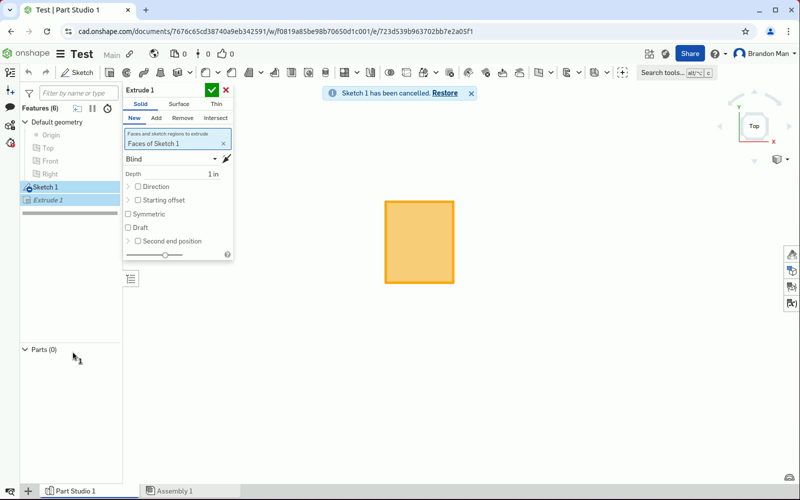
mouse_move(143, 106)
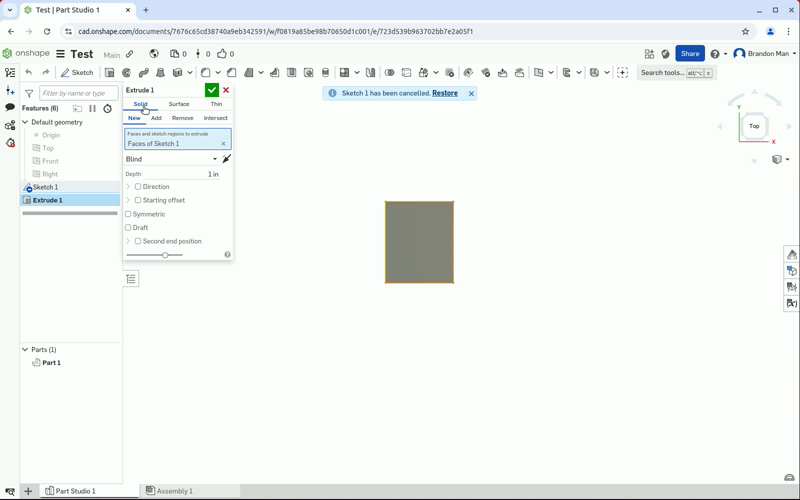
click(143, 106)
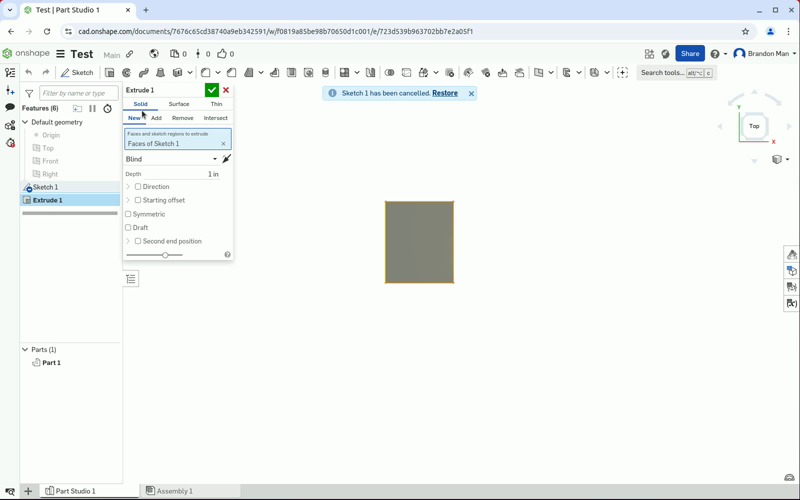
mouse_move(137, 120)
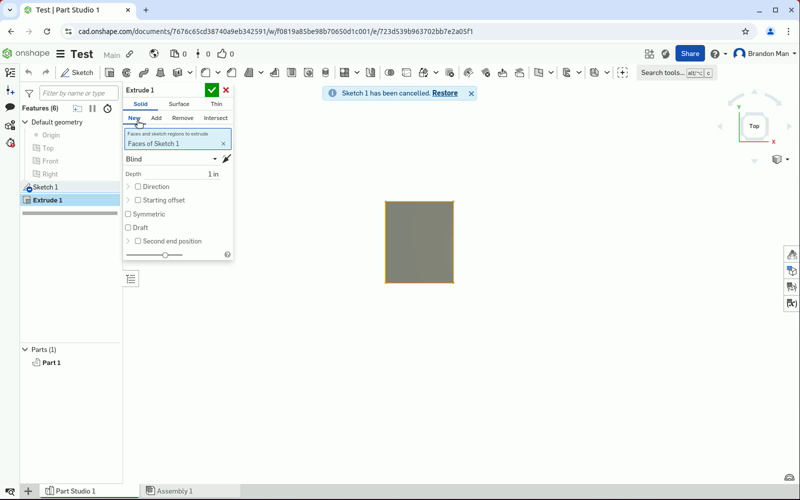
click(137, 120)
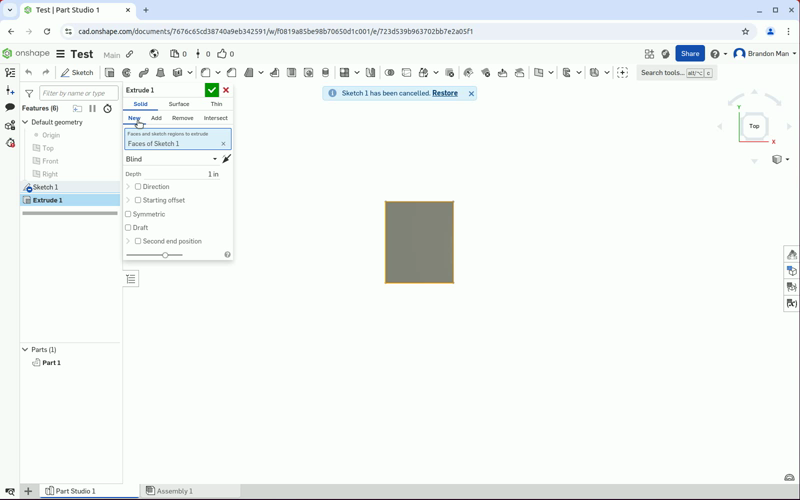
key(tab, 4)
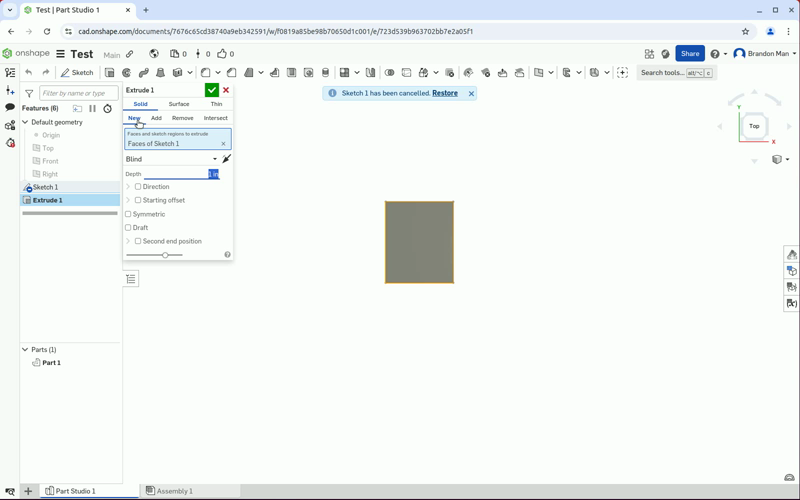
text(8.184)
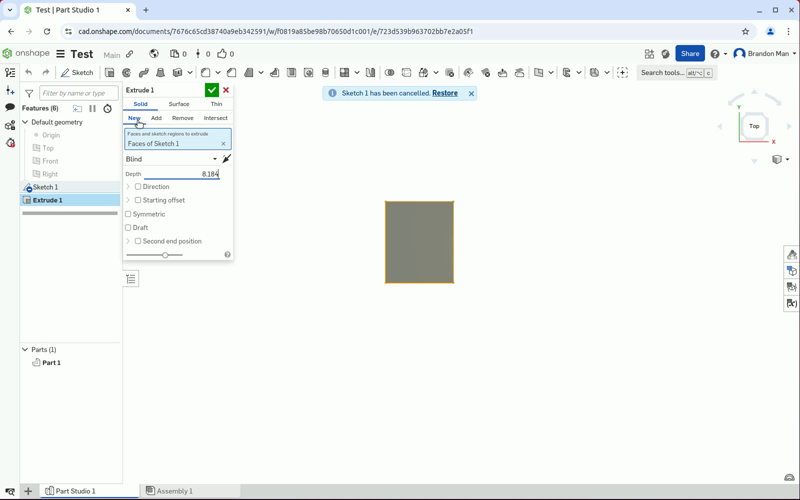
key(enter)
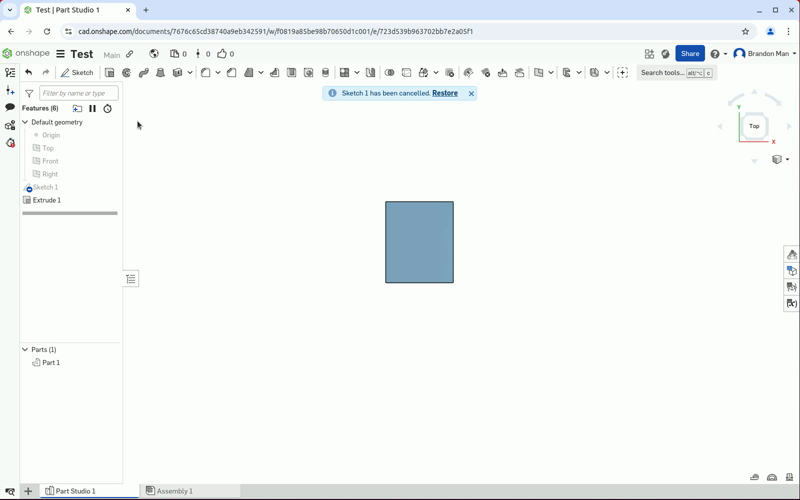
key(shift+h)
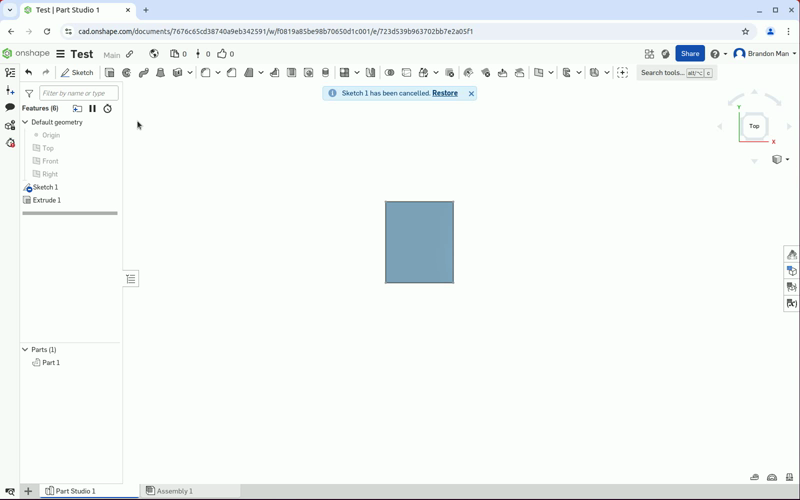
key(shift+h)
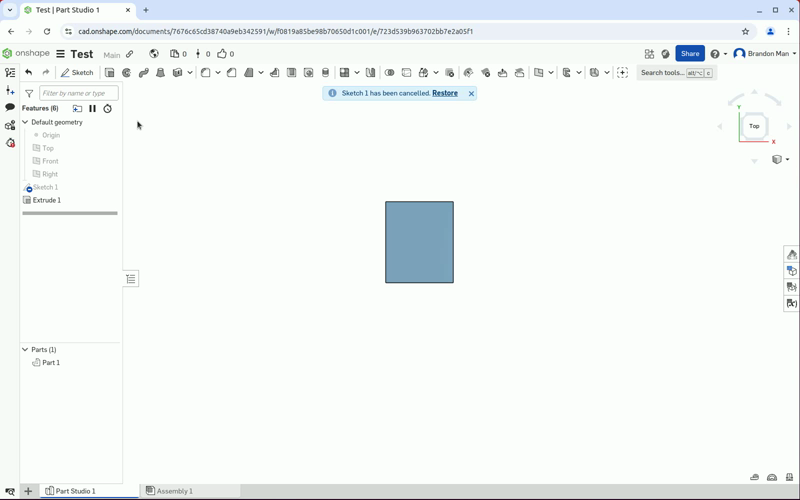
mouse_move(73, 189)
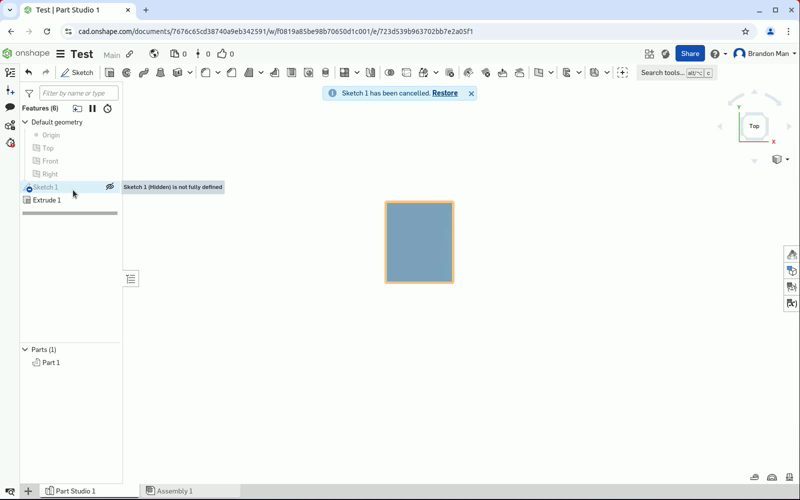
click(73, 189)
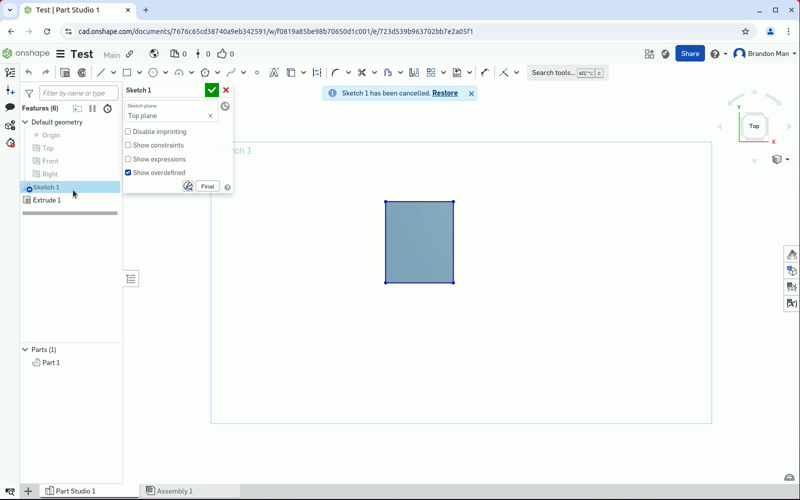
mouse_move(229, 92)
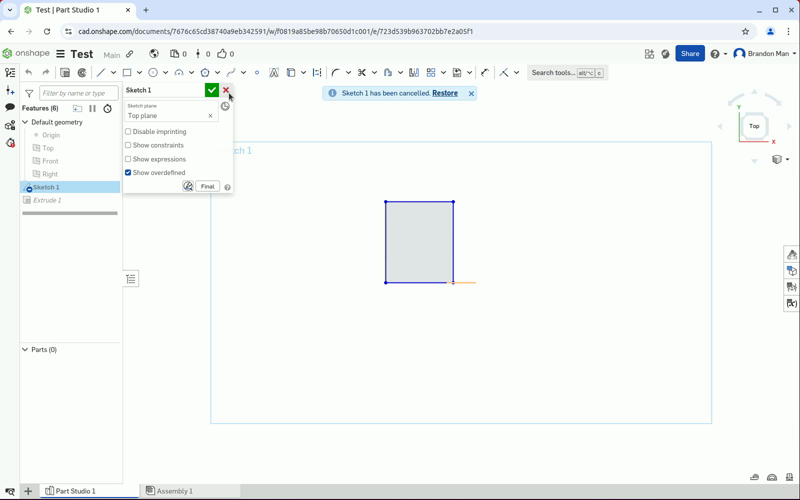
click(229, 92)
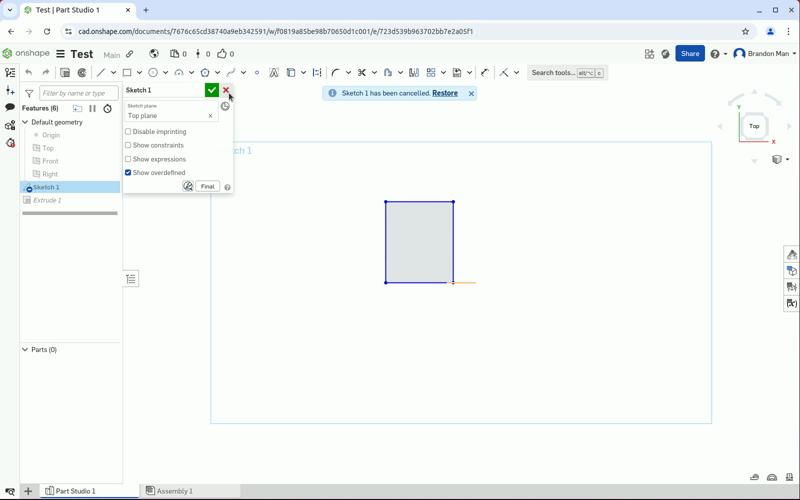
key(shift+s)
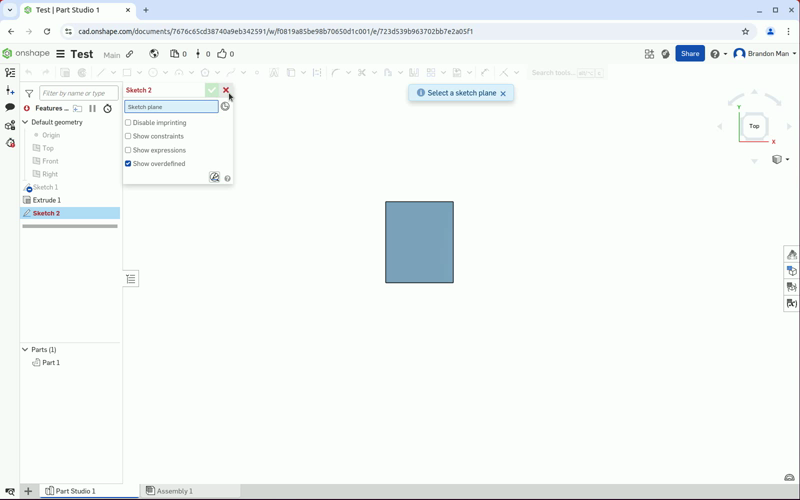
mouse_move(73, 150)
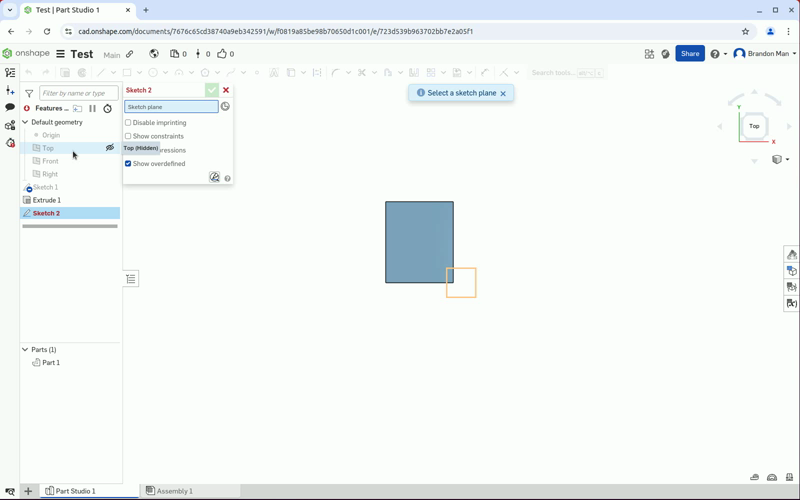
click(73, 150)
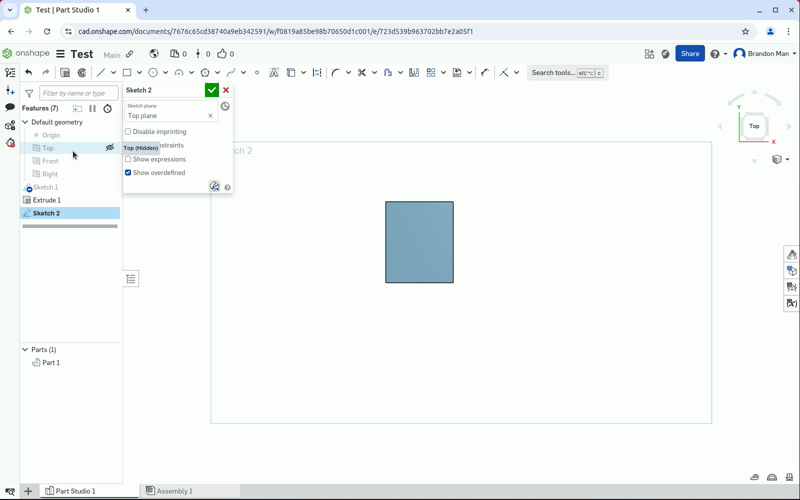
mouse_move(73, 352)
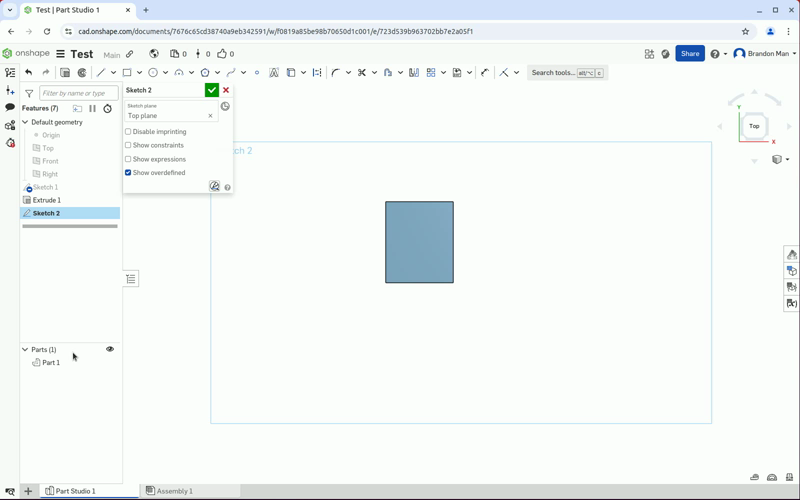
key(y)
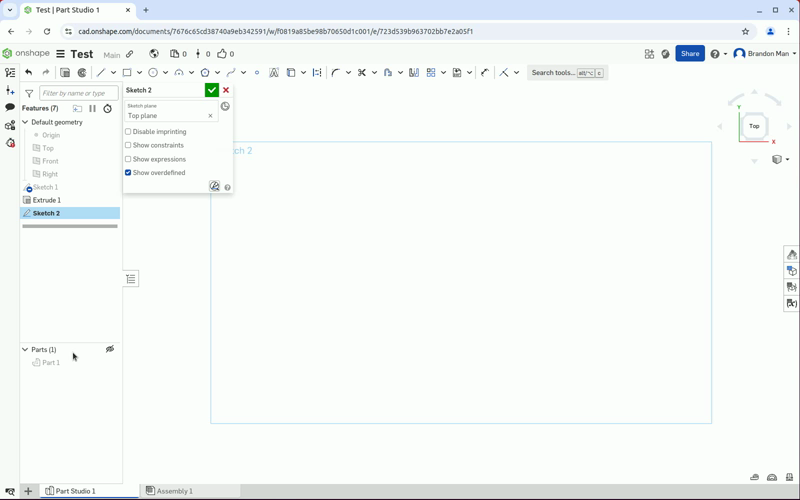
key(l)
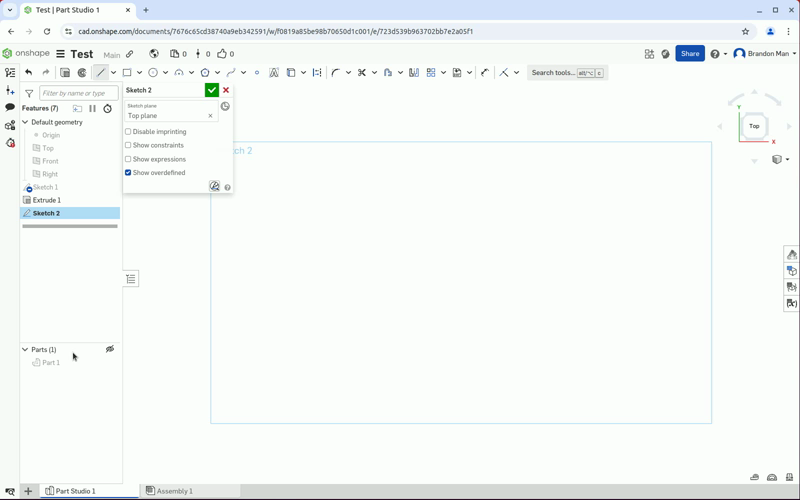
key_down(shift)
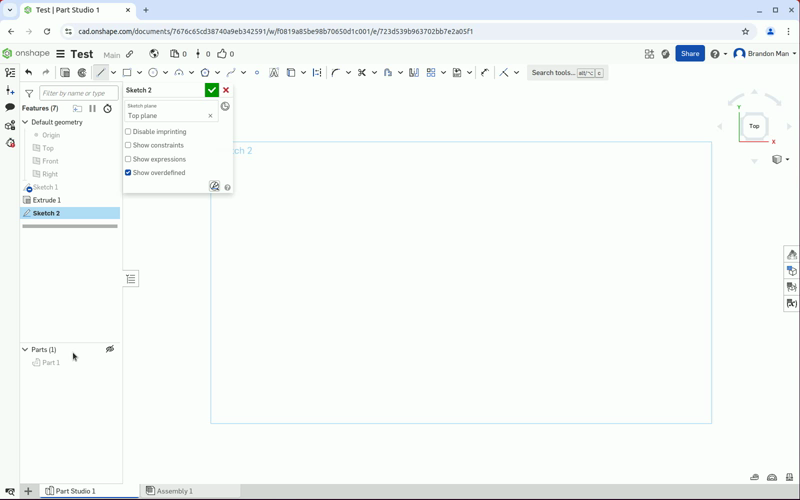
mouse_move(452, 314)
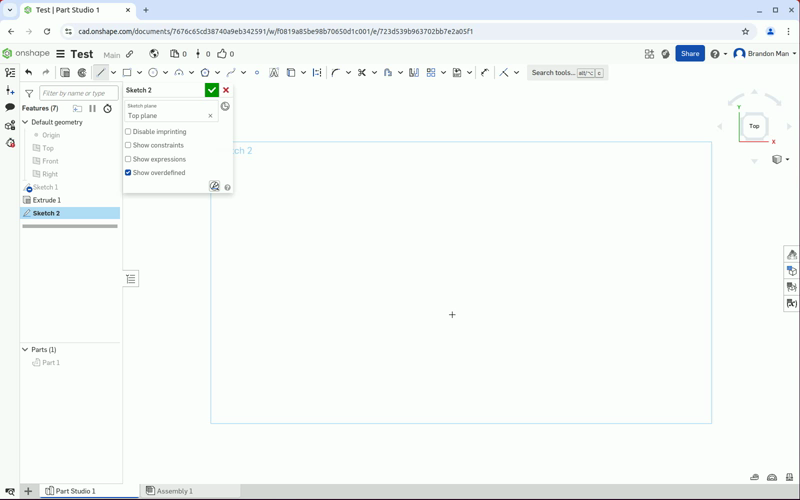
click(452, 314)
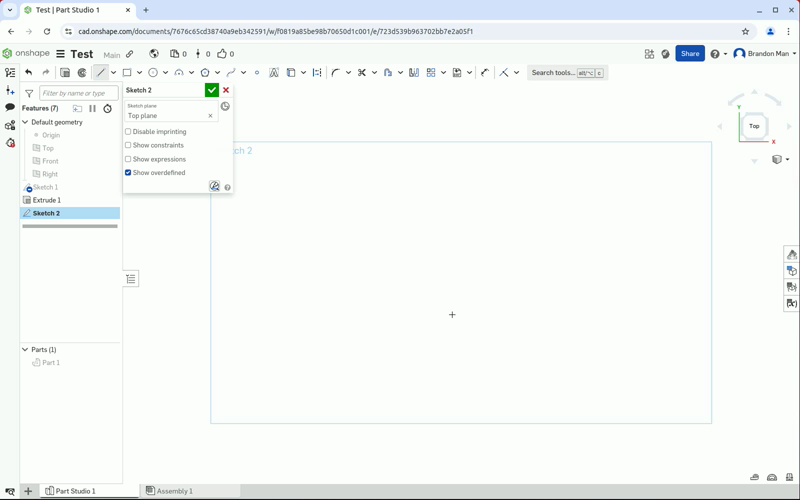
key_up(shift)
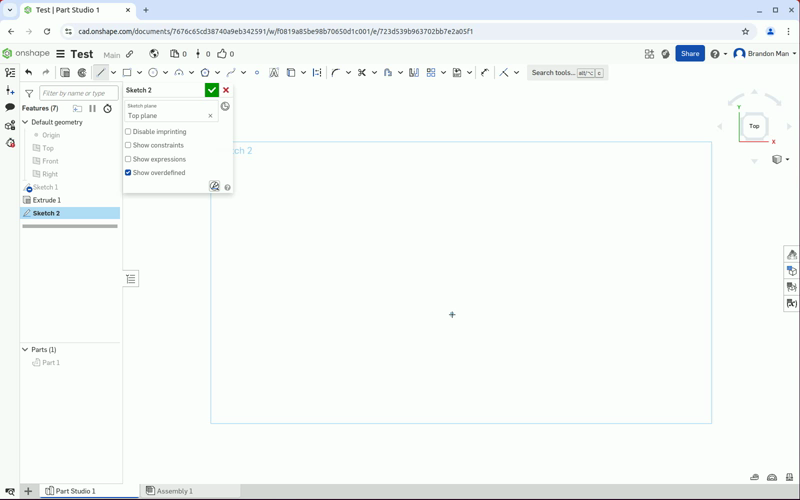
key_down(shift)
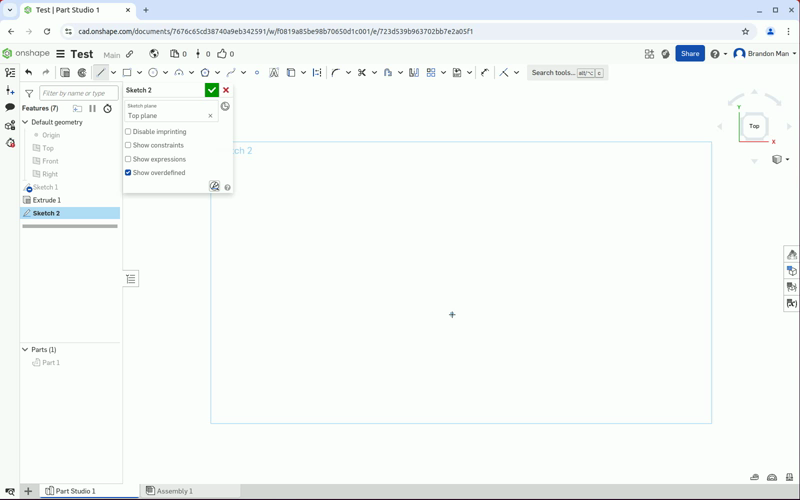
mouse_move(482, 314)
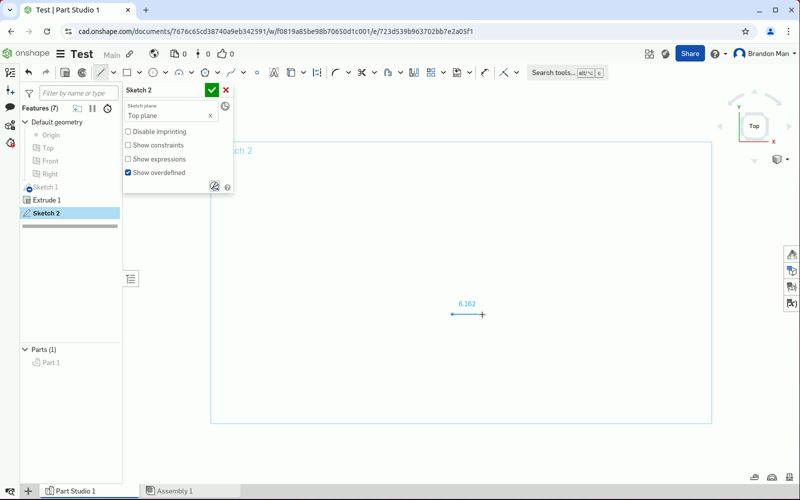
mouse_move(501, 314)
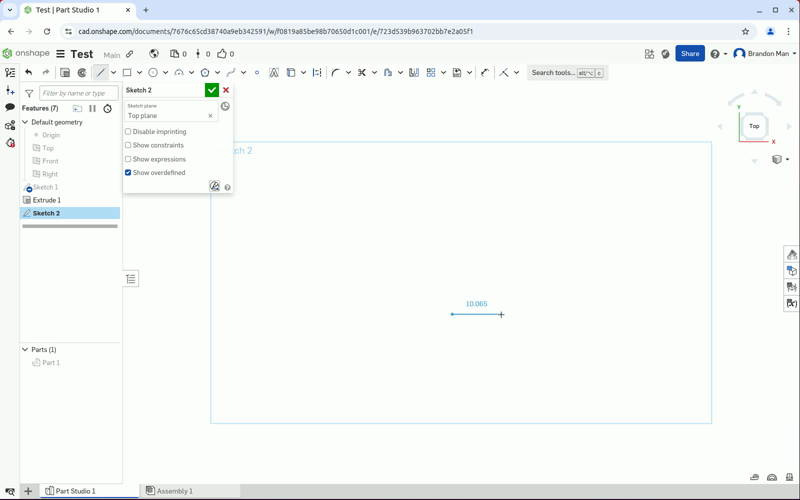
click(501, 314)
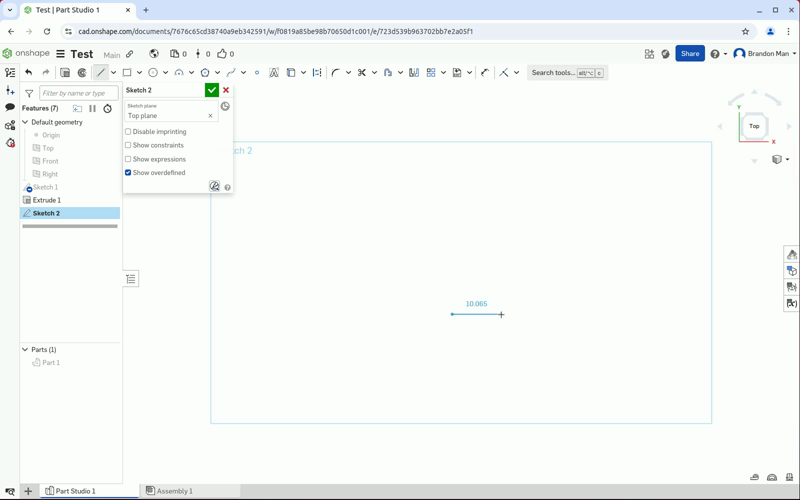
key_up(shift)
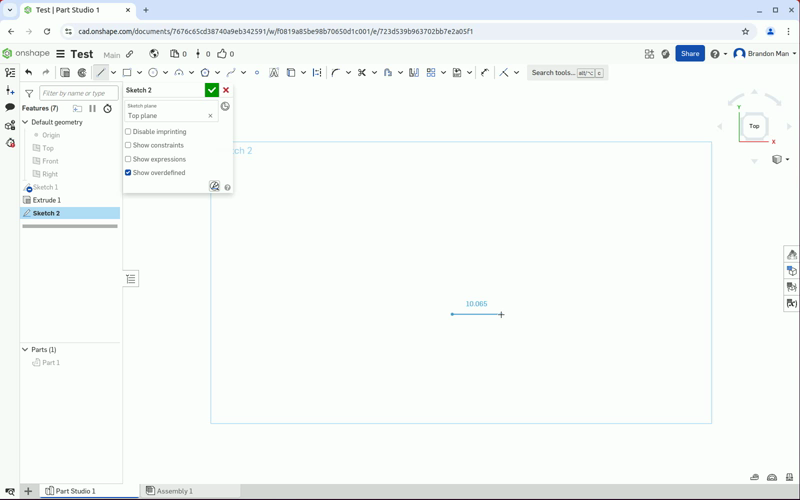
key_down(shift)
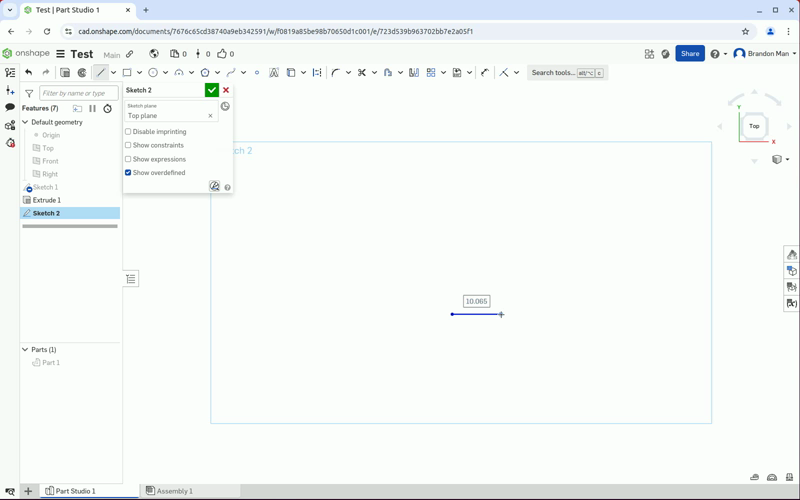
mouse_move(531, 314)
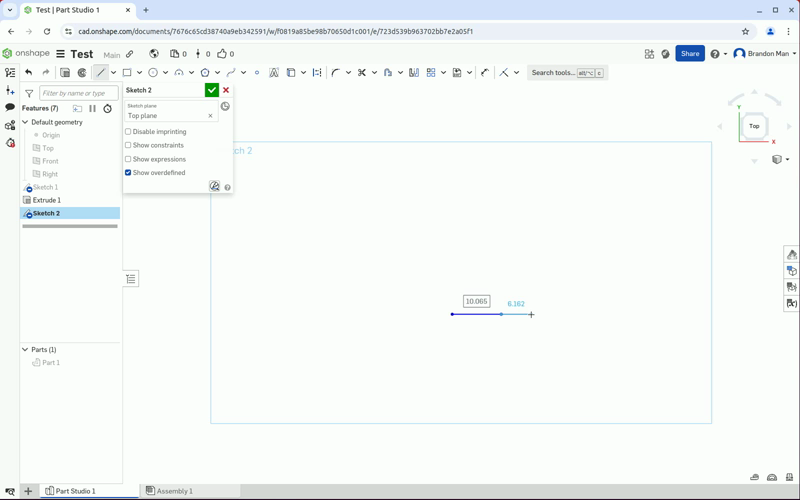
mouse_move(501, 266)
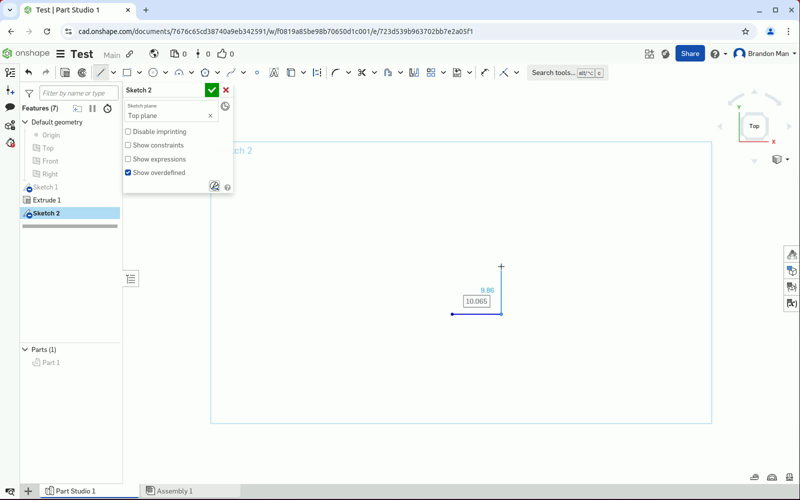
click(501, 266)
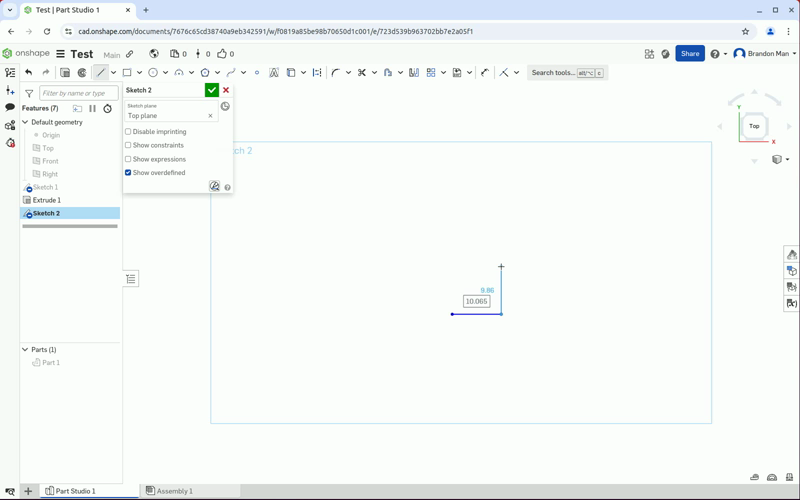
key_up(shift)
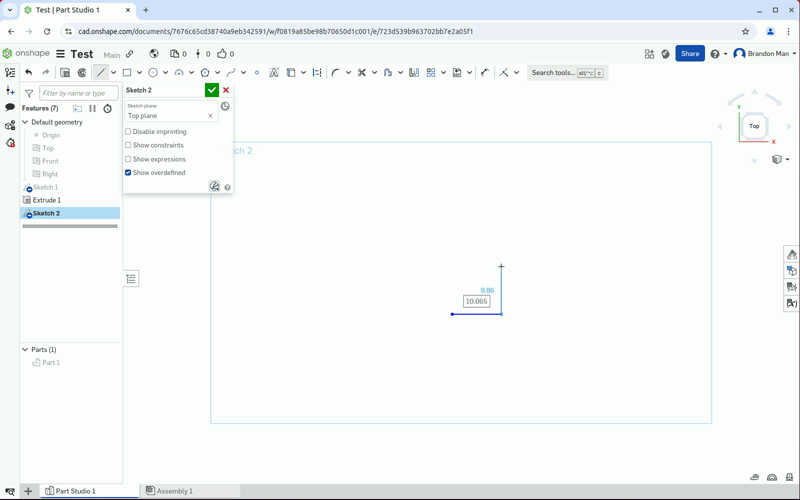
key_down(shift)
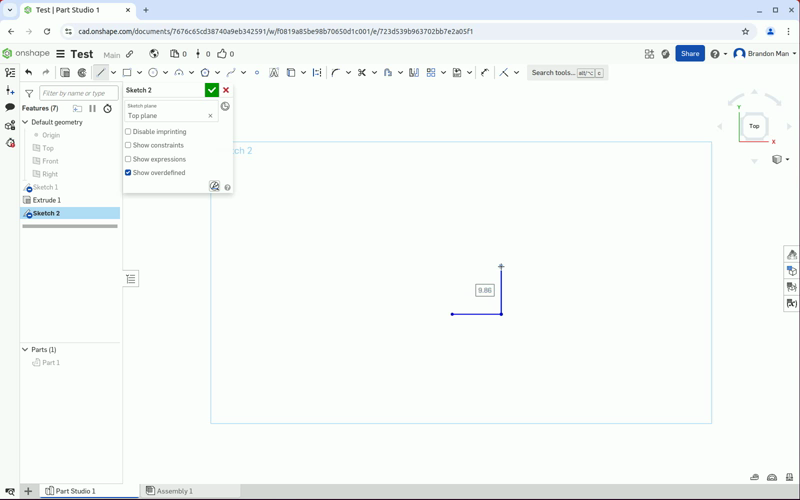
mouse_move(531, 266)
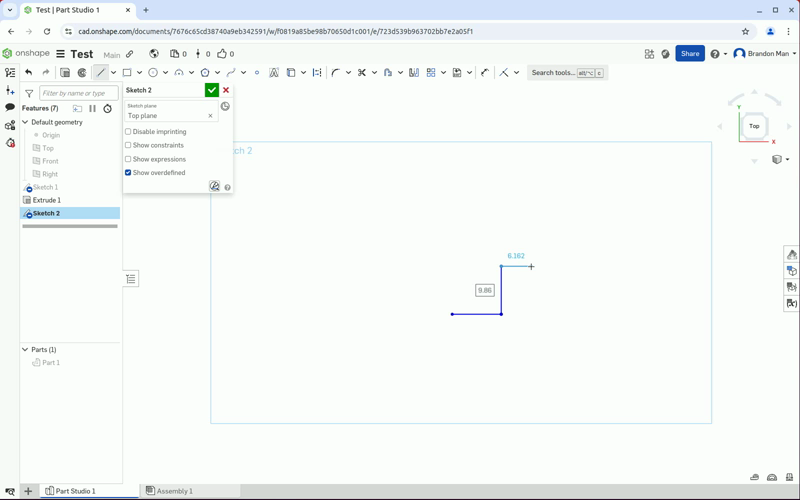
mouse_move(484, 266)
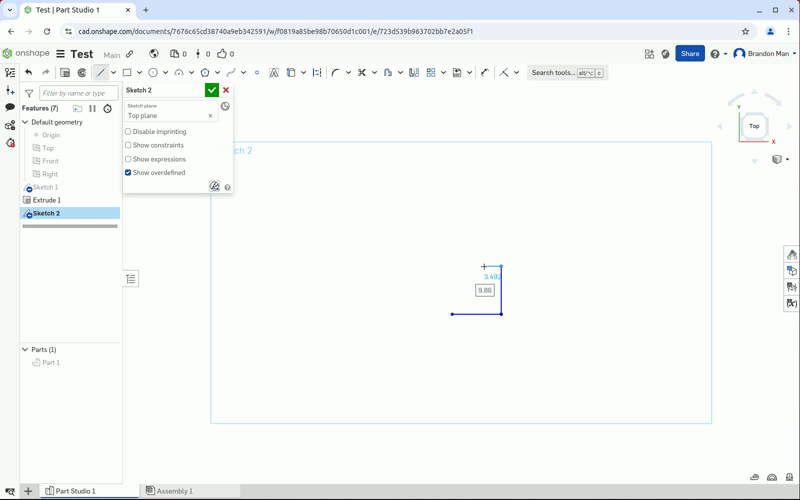
click(484, 266)
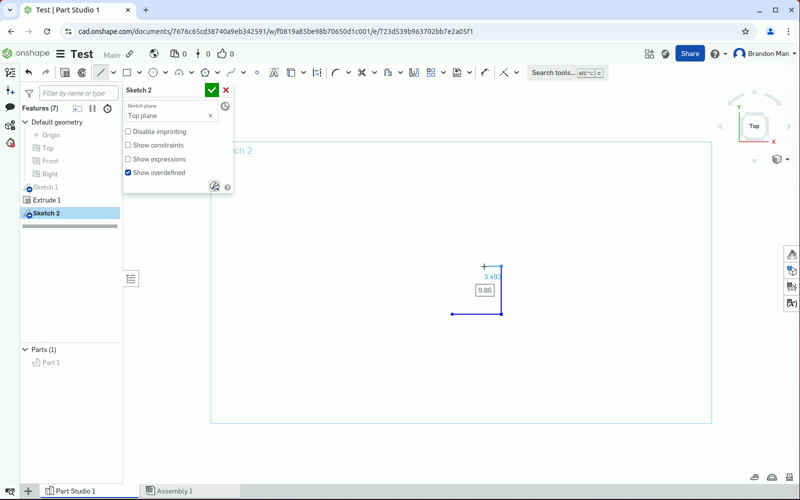
key_up(shift)
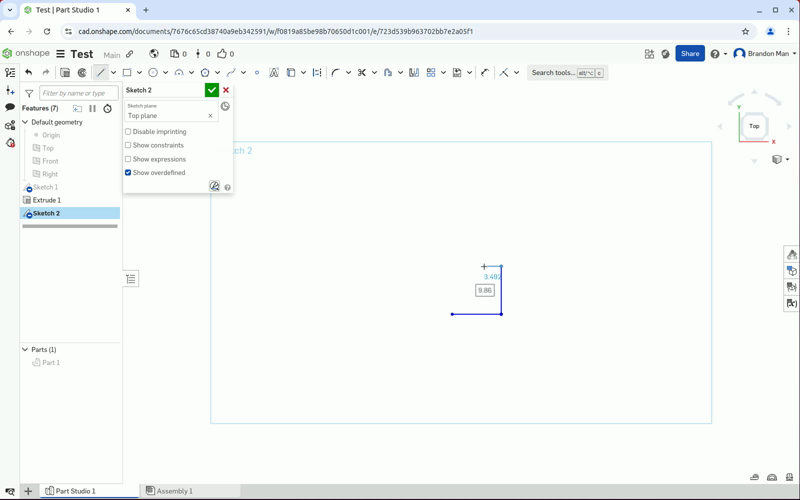
key_down(shift)
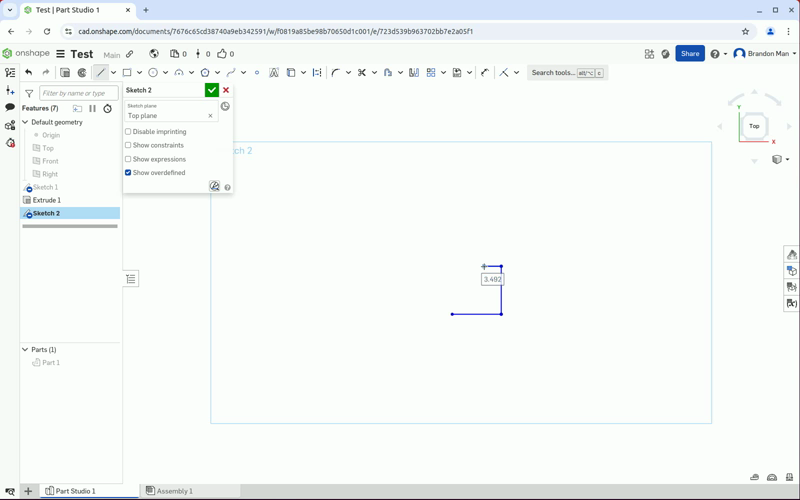
mouse_move(514, 266)
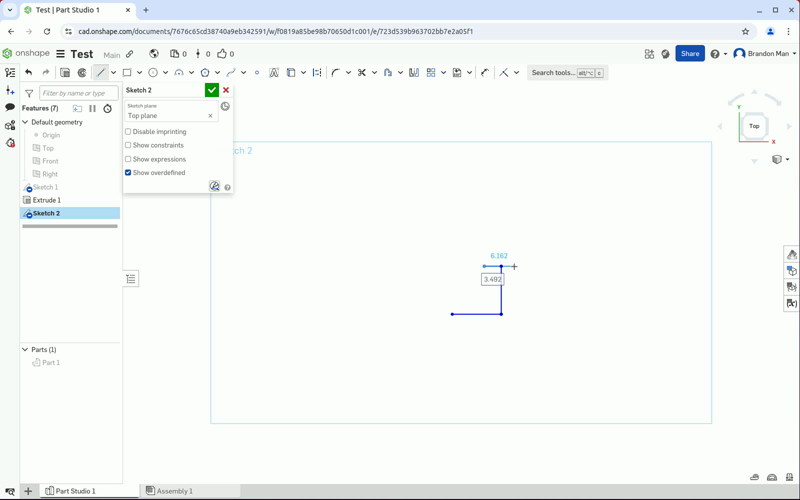
mouse_move(484, 219)
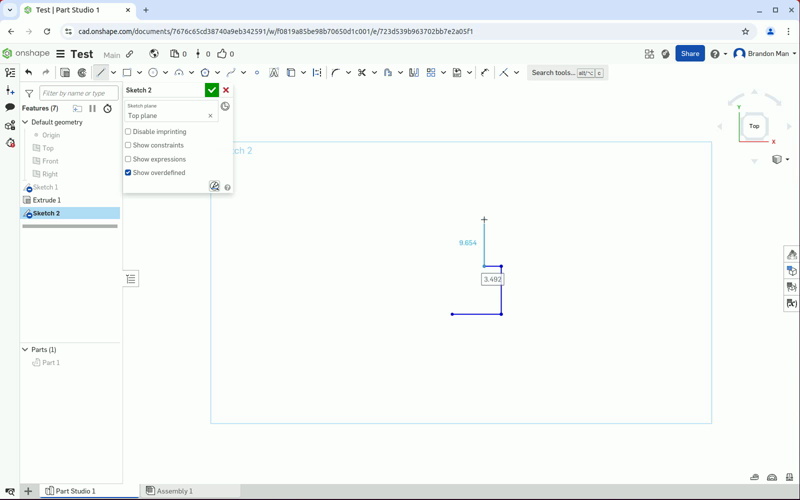
click(484, 219)
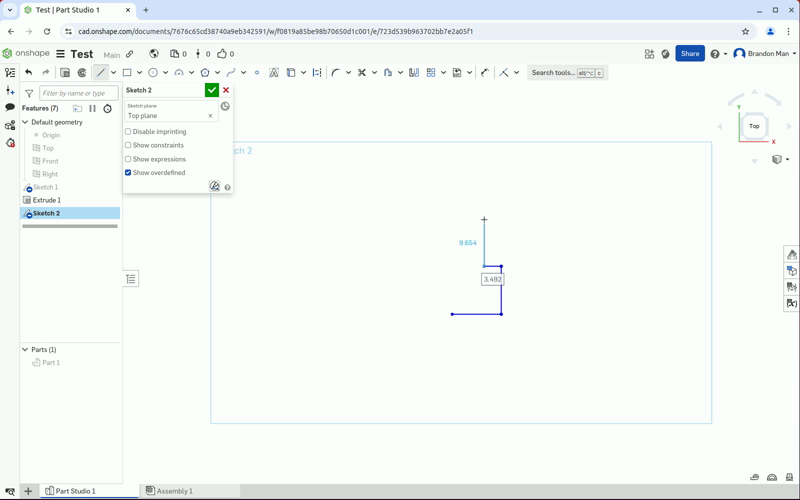
key_up(shift)
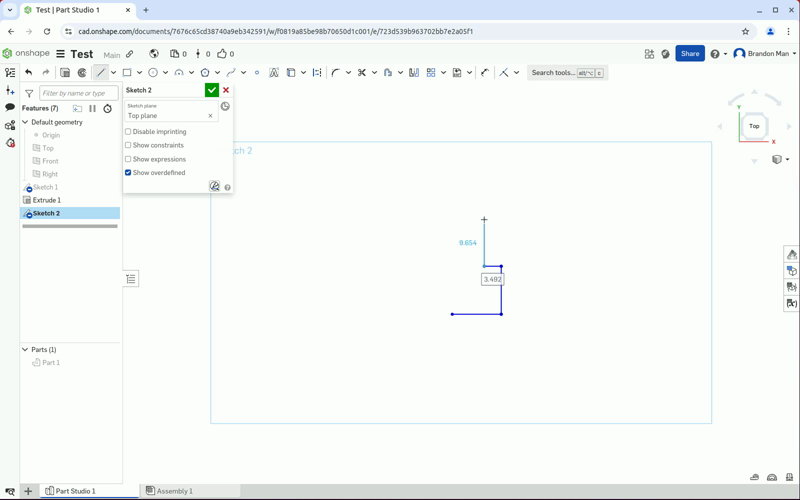
key_down(shift)
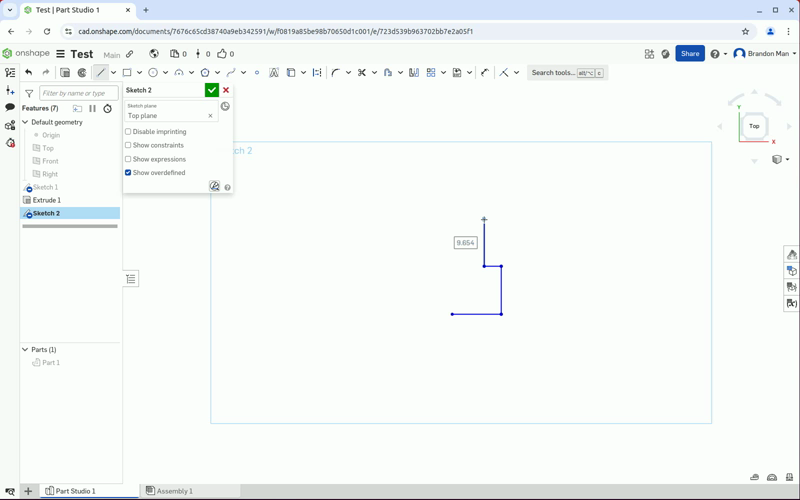
mouse_move(514, 219)
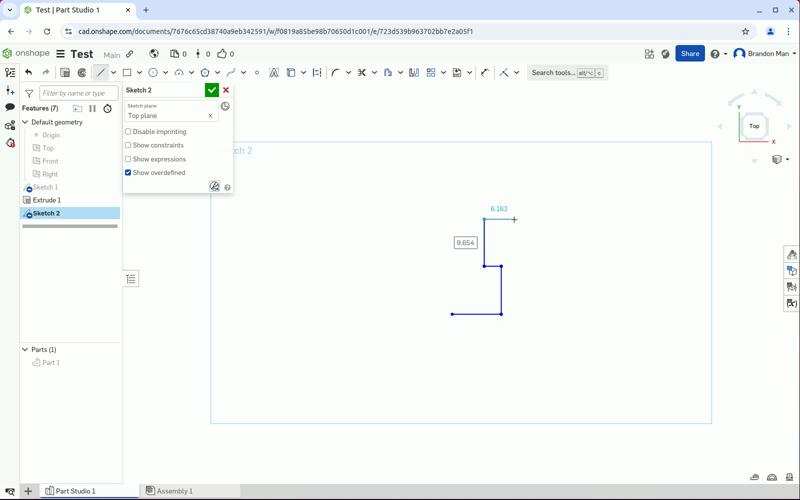
mouse_move(501, 219)
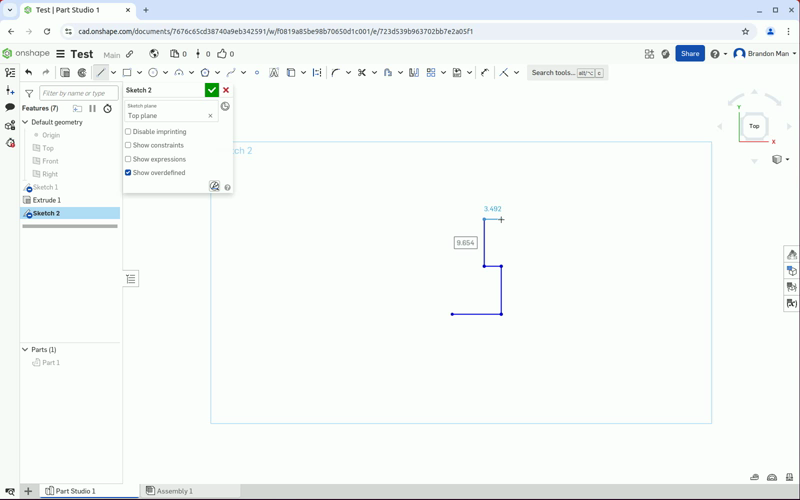
click(501, 219)
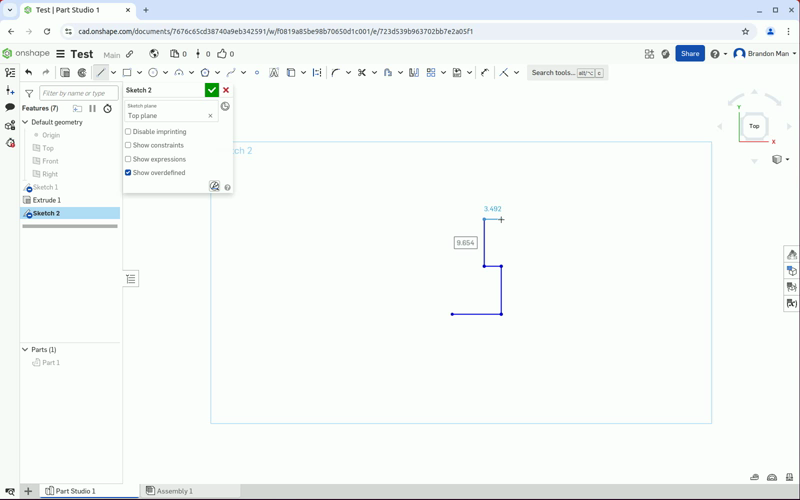
key_up(shift)
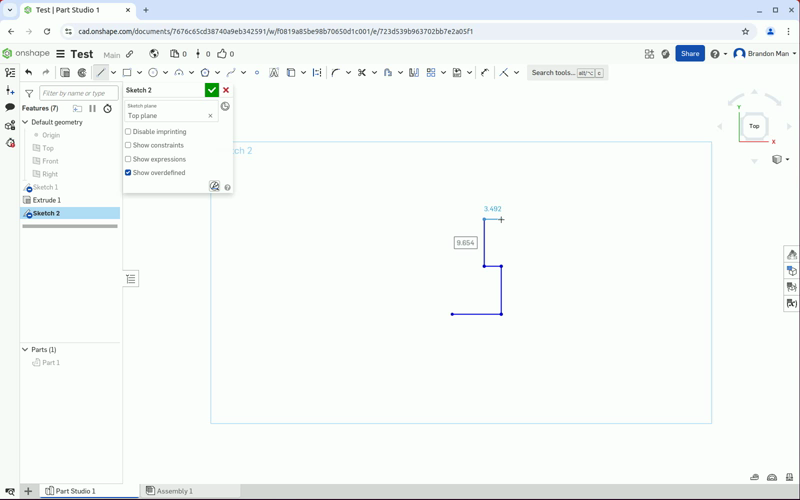
key_down(shift)
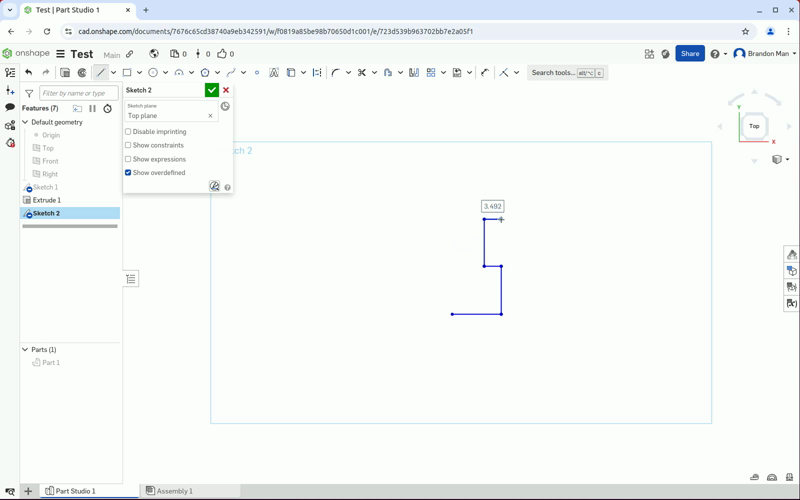
mouse_move(531, 219)
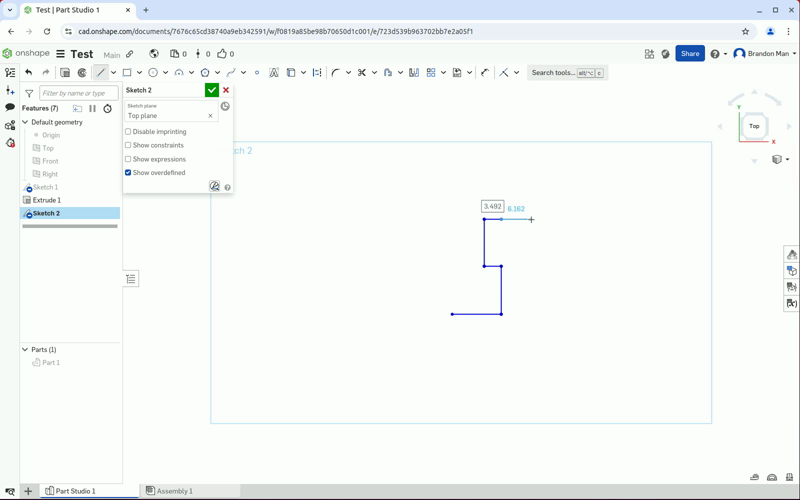
mouse_move(501, 170)
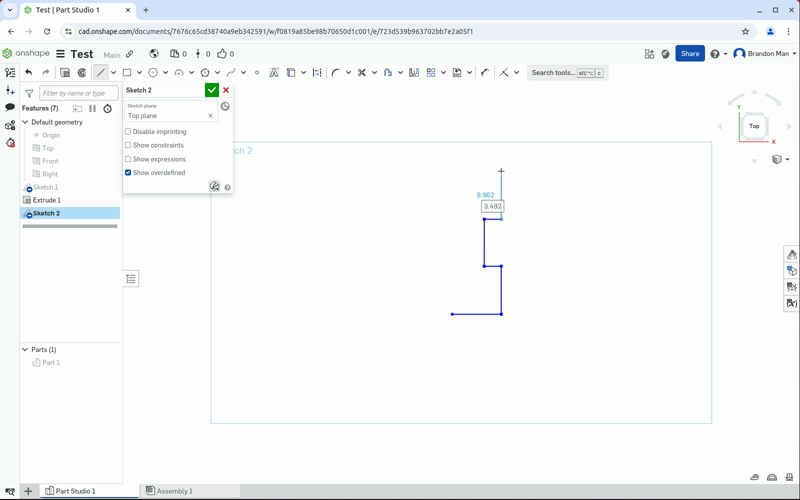
click(501, 170)
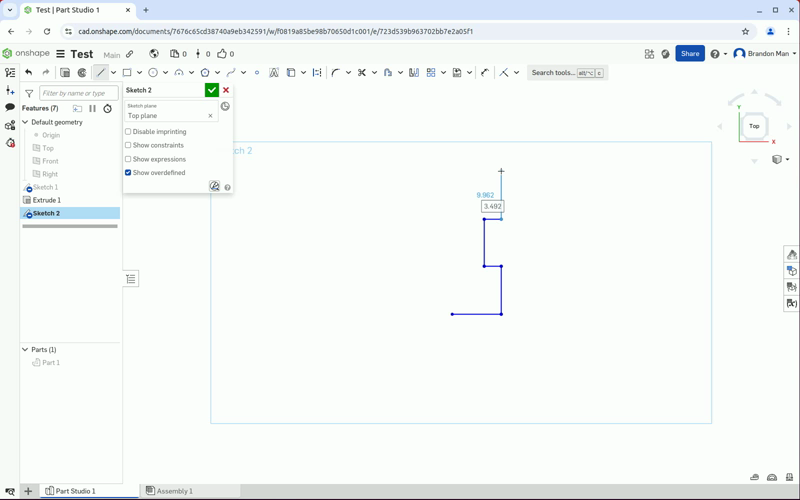
key_up(shift)
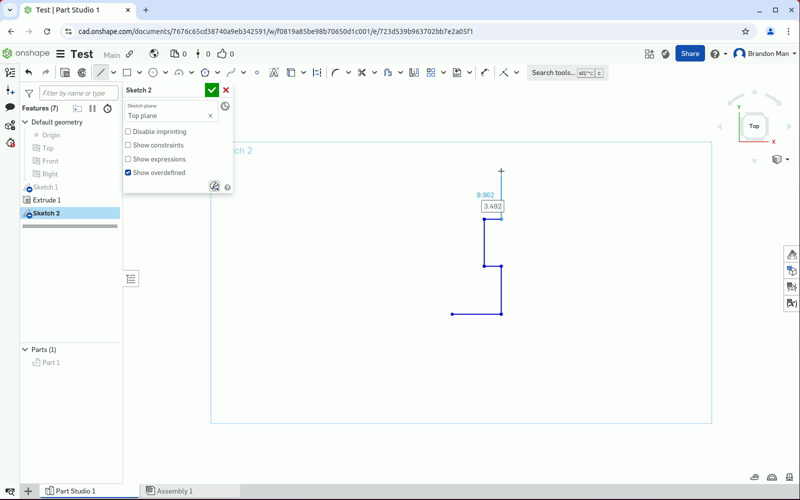
key_down(shift)
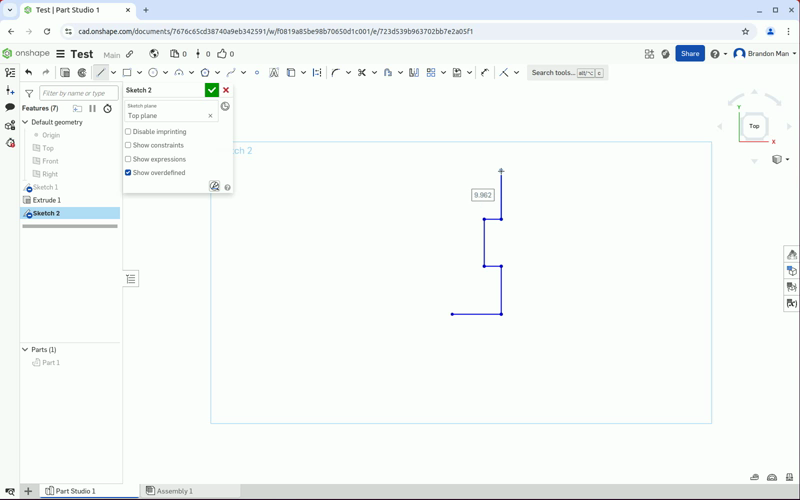
mouse_move(531, 170)
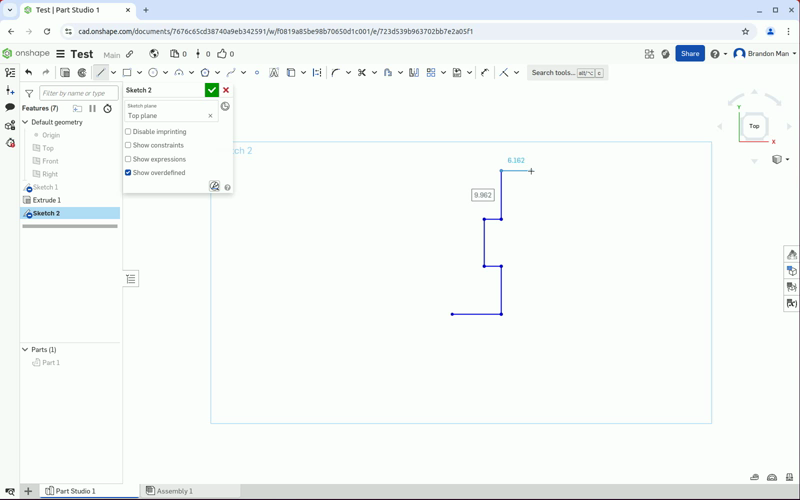
mouse_move(452, 170)
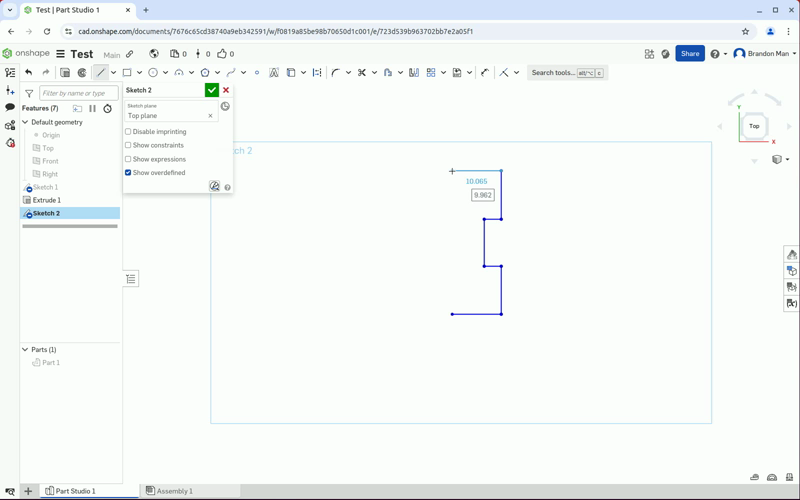
click(452, 170)
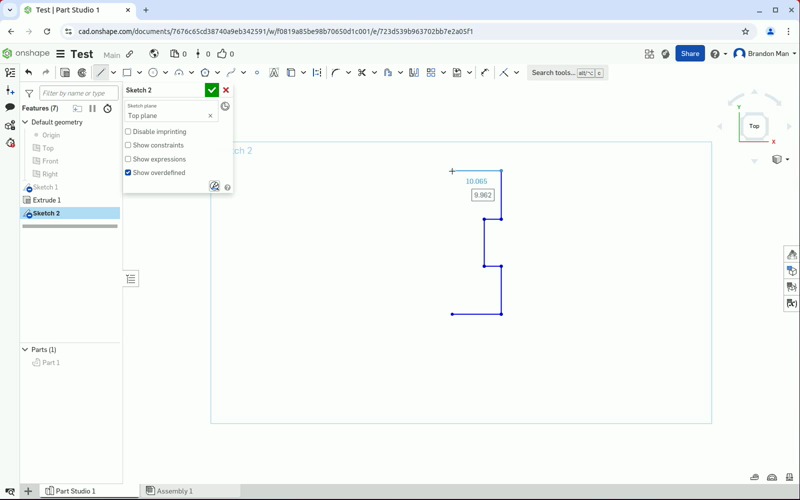
key_up(shift)
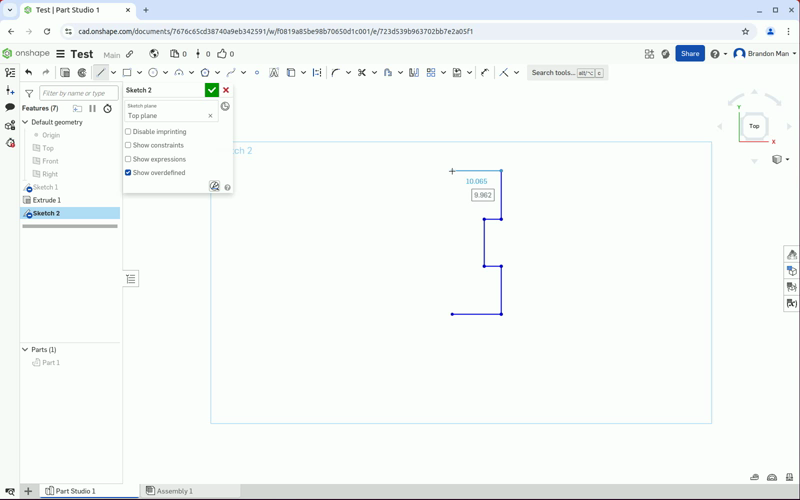
key_down(shift)
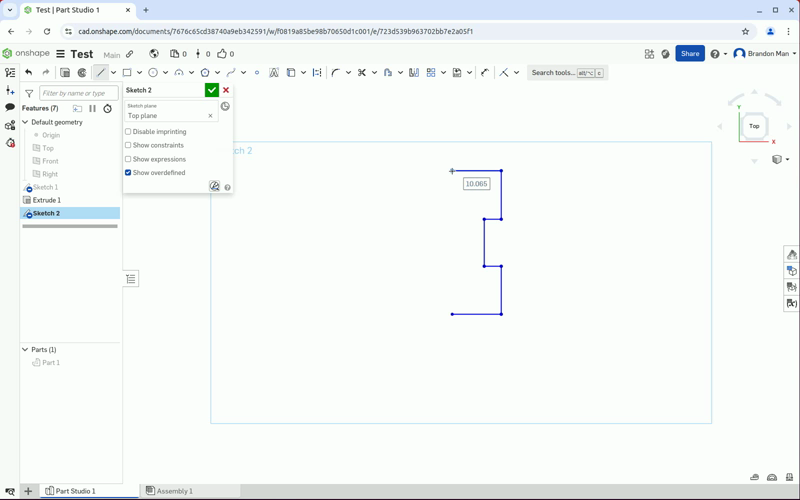
mouse_move(482, 170)
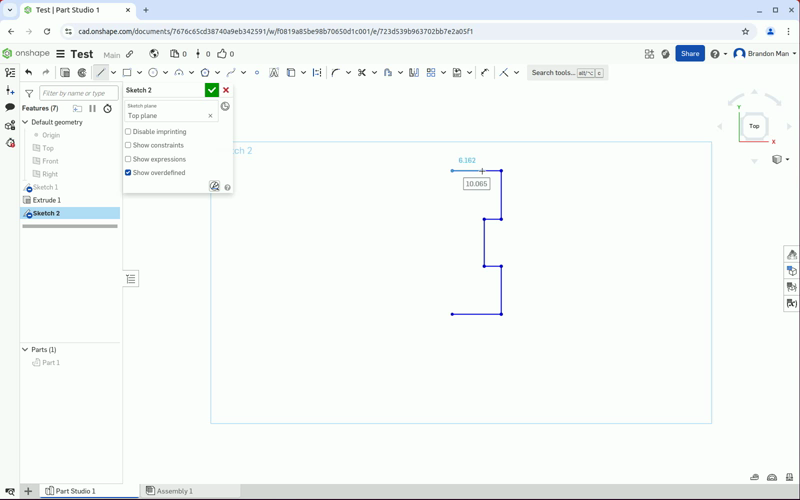
mouse_move(452, 202)
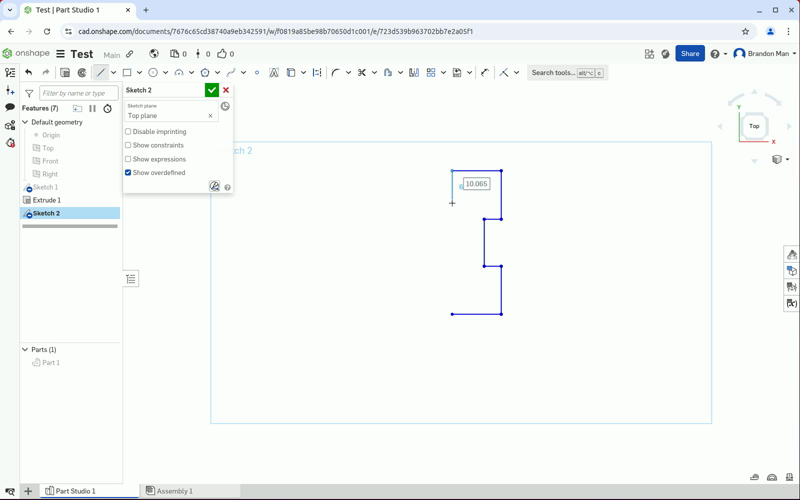
click(452, 202)
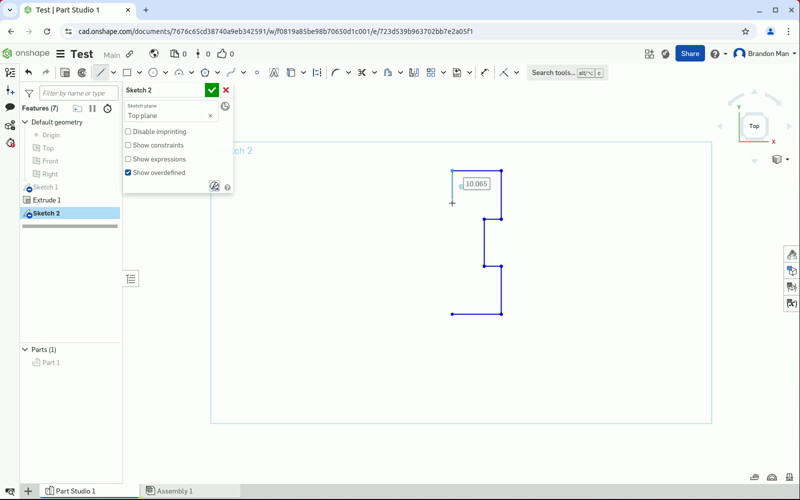
key_up(shift)
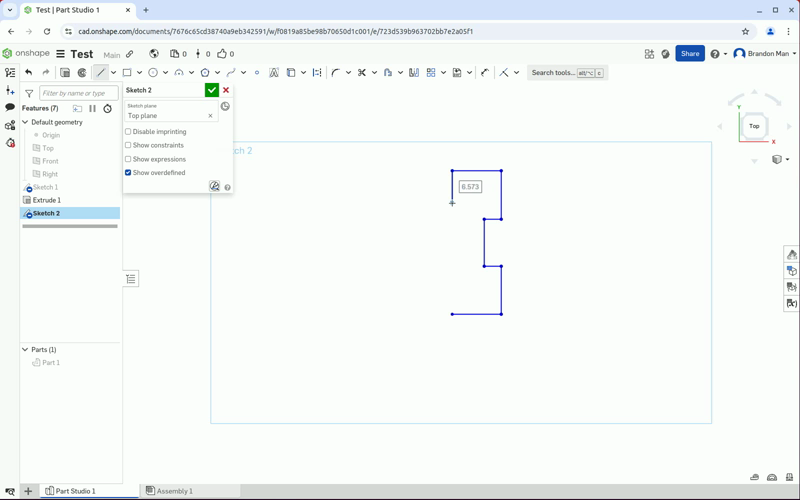
key_down(shift)
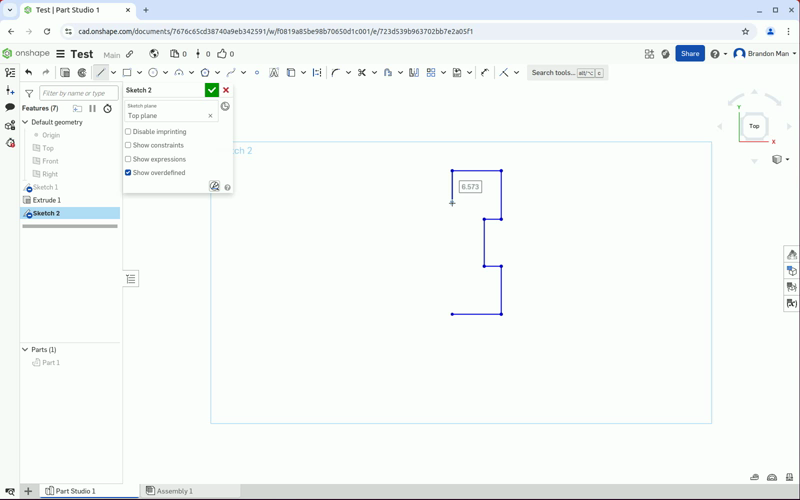
mouse_move(452, 282)
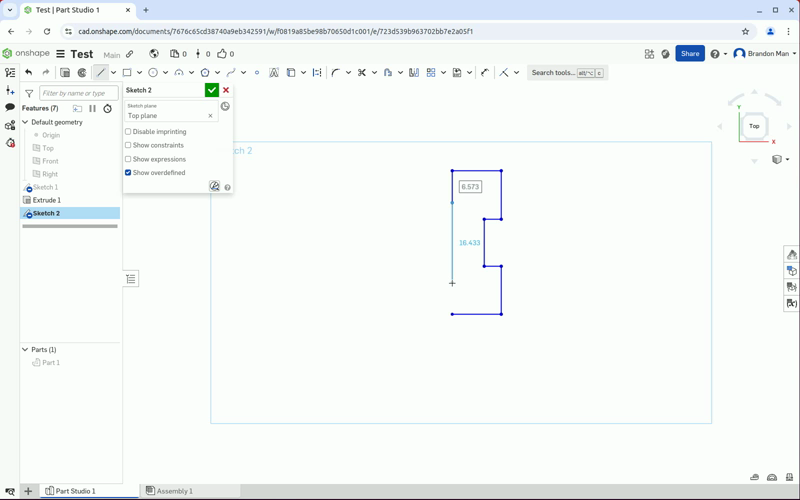
click(452, 282)
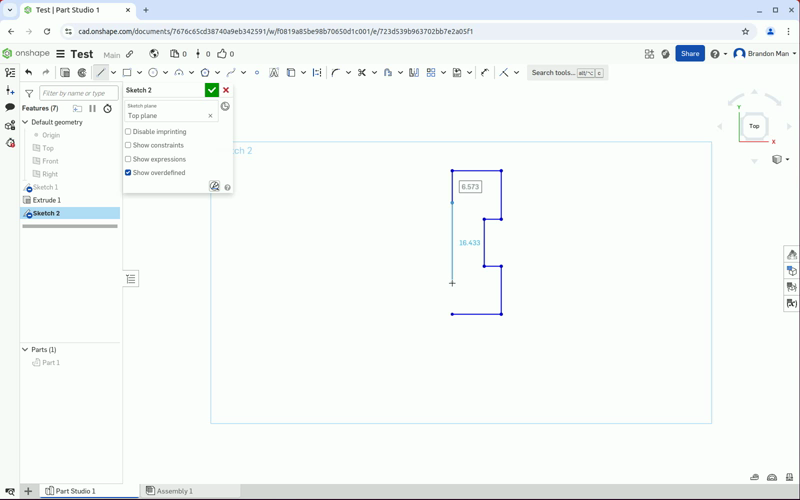
key_up(shift)
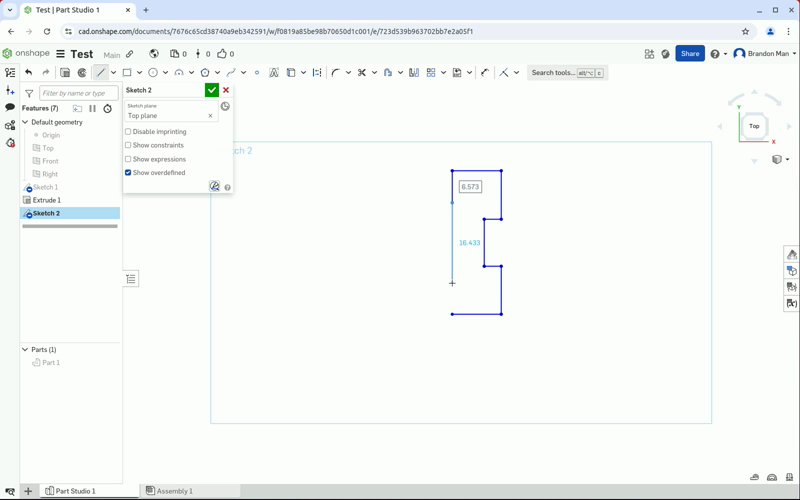
mouse_move(482, 282)
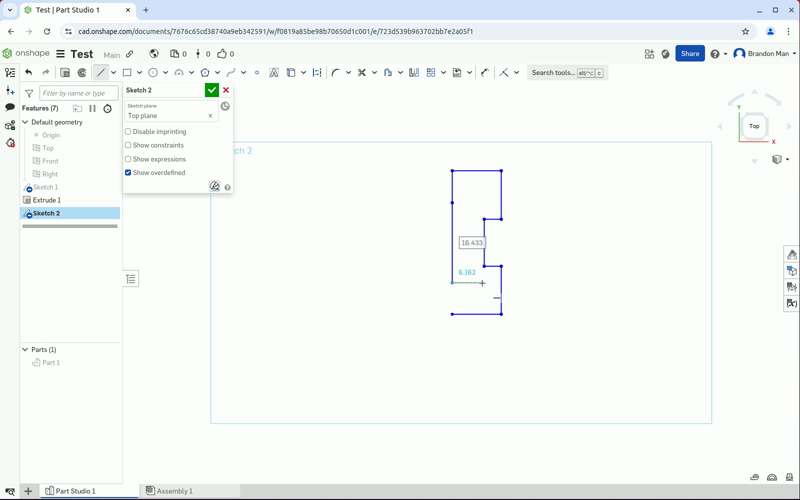
key_down(shift)
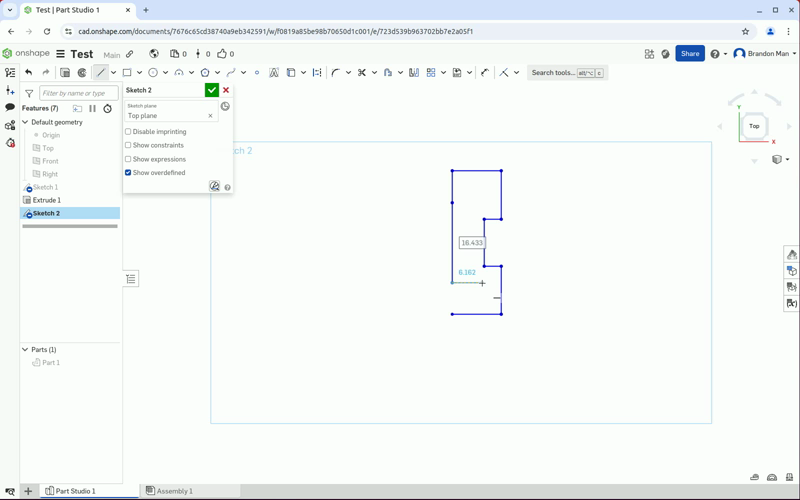
mouse_move(452, 314)
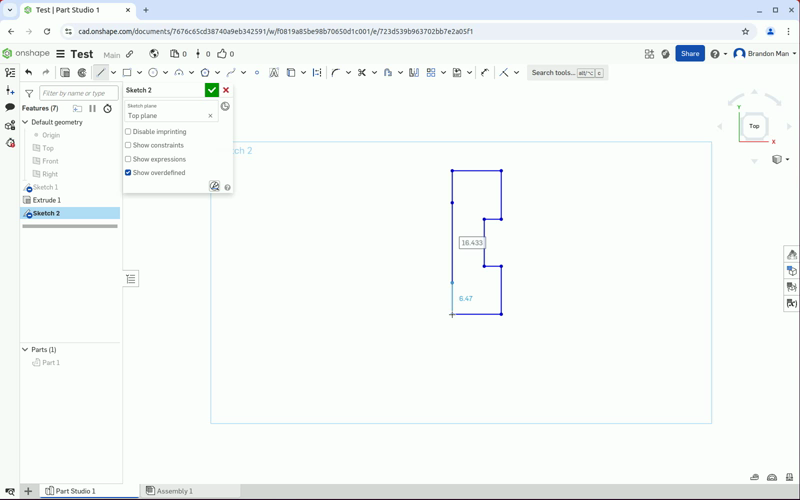
key_up(shift)
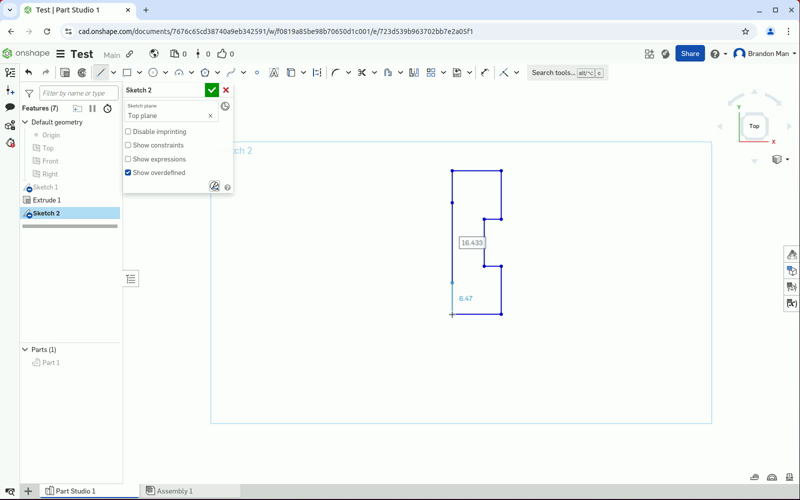
click(452, 314)
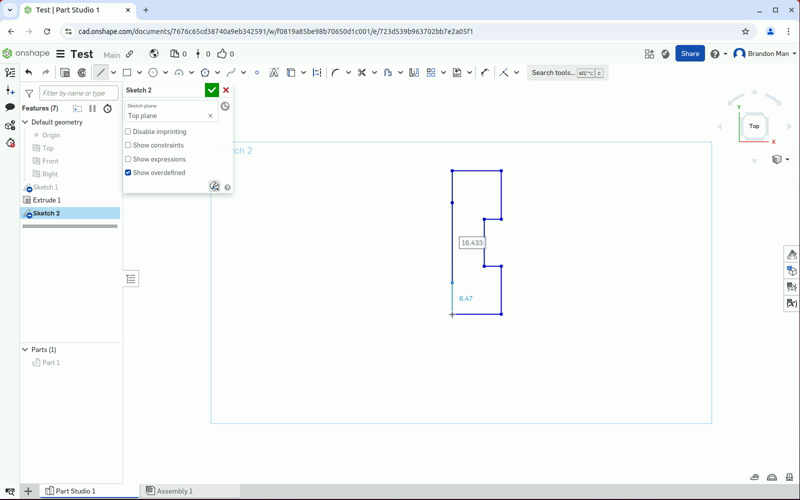
key(esc)
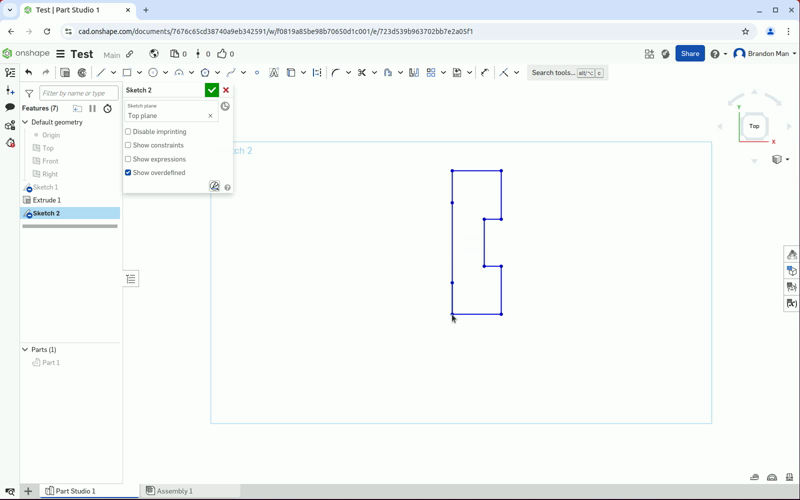
mouse_move(477, 237)
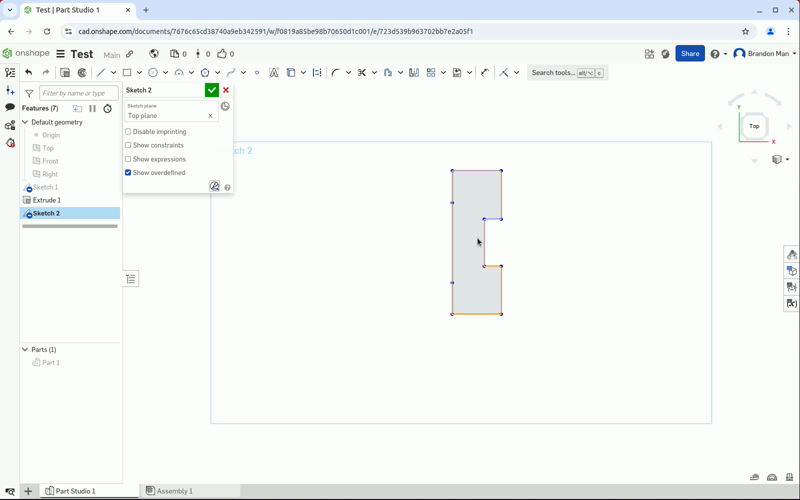
click(477, 237)
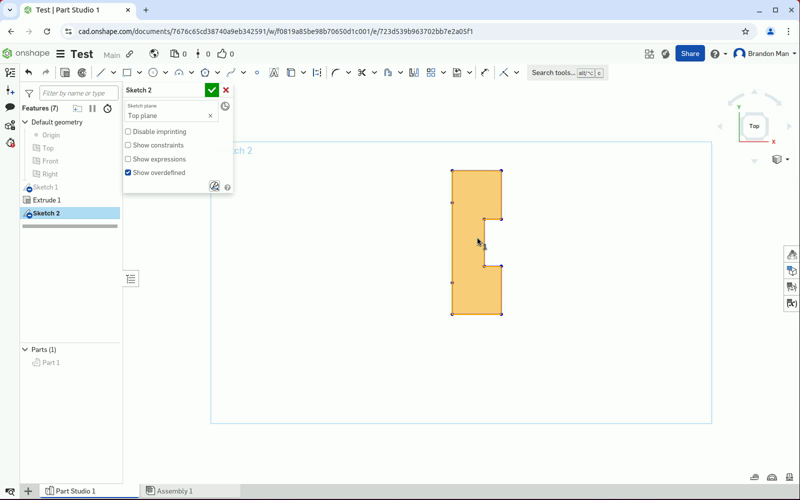
mouse_move(73, 352)
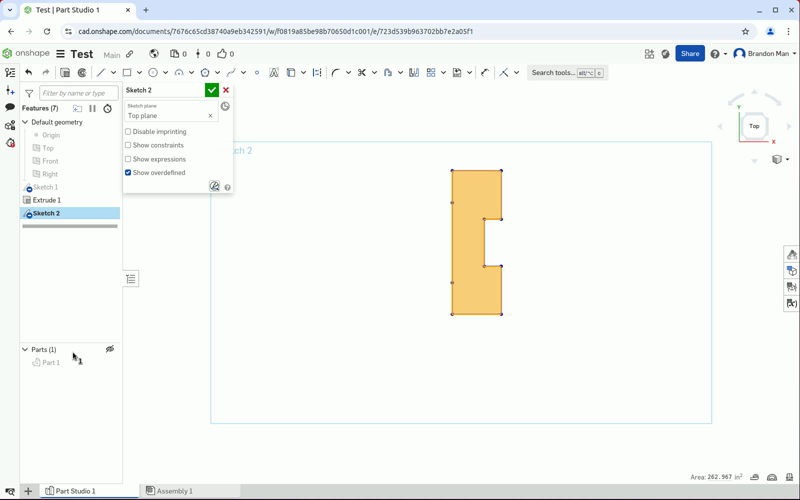
key(shift+y)
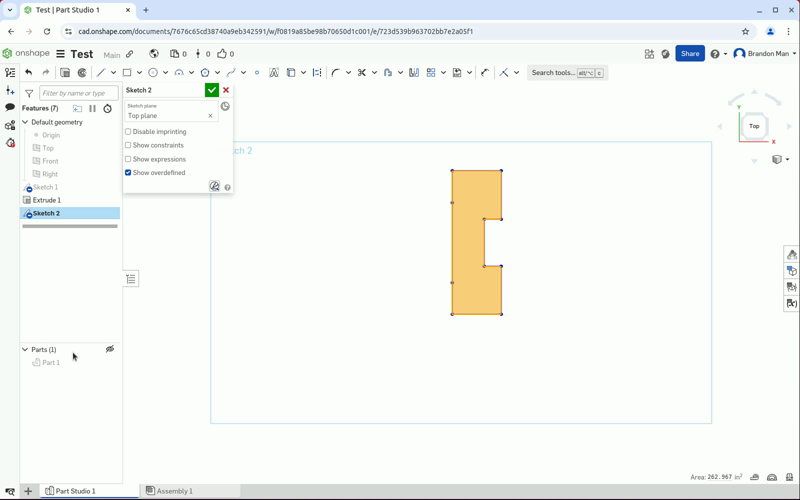
key(shift+e)
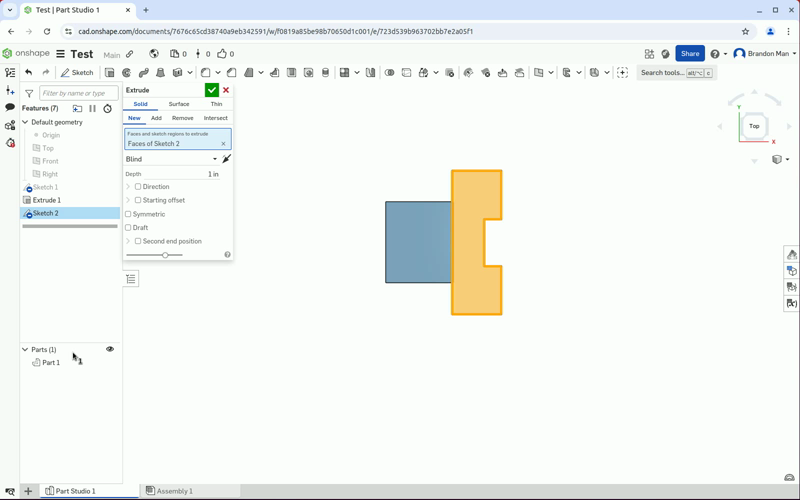
mouse_move(143, 106)
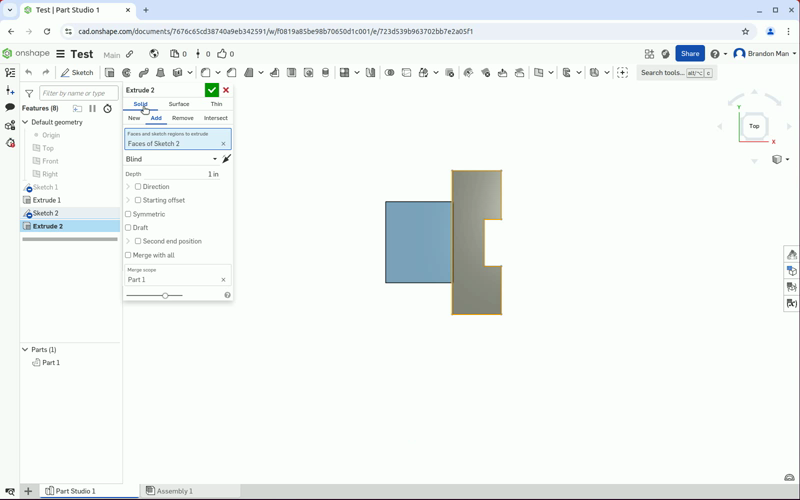
click(143, 106)
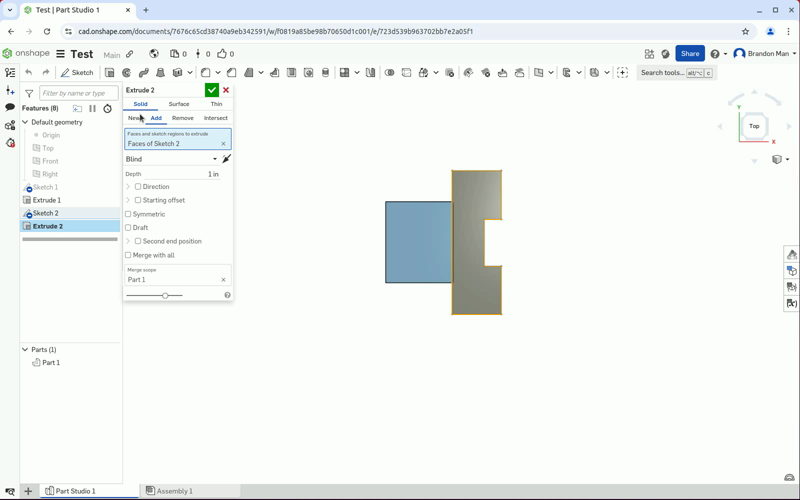
mouse_move(137, 120)
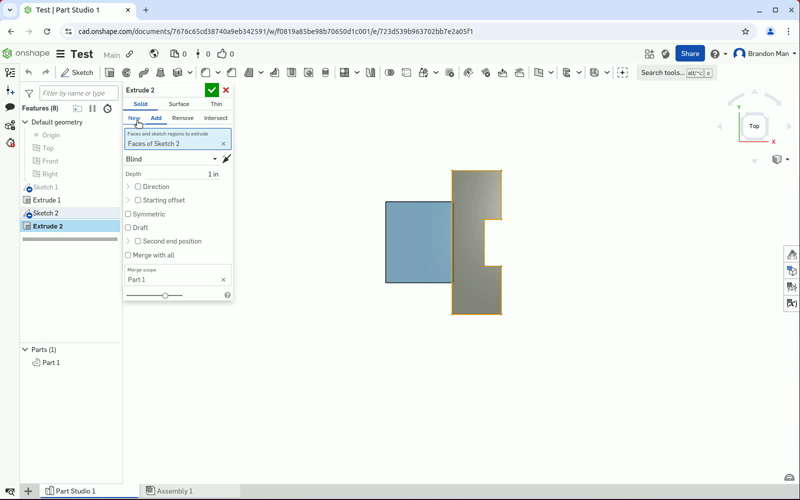
click(137, 120)
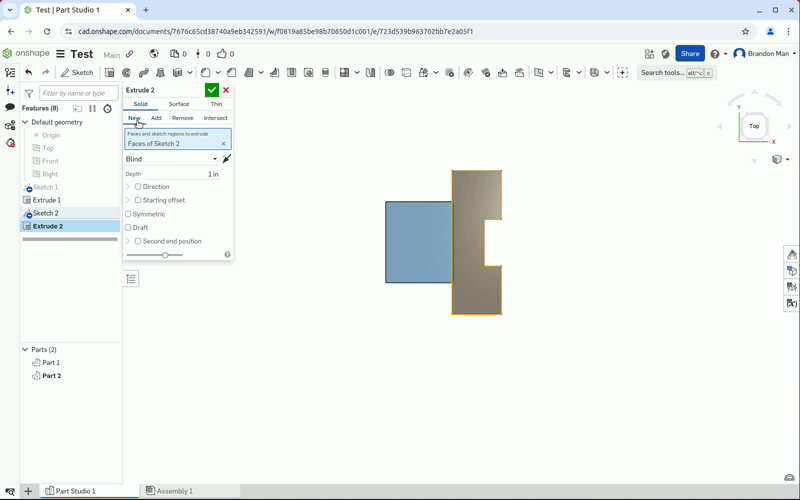
key(tab, 4)
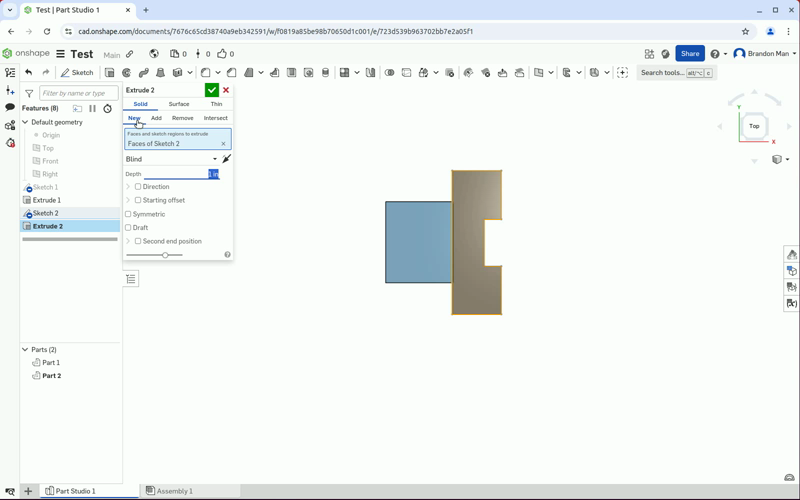
text(8.184)
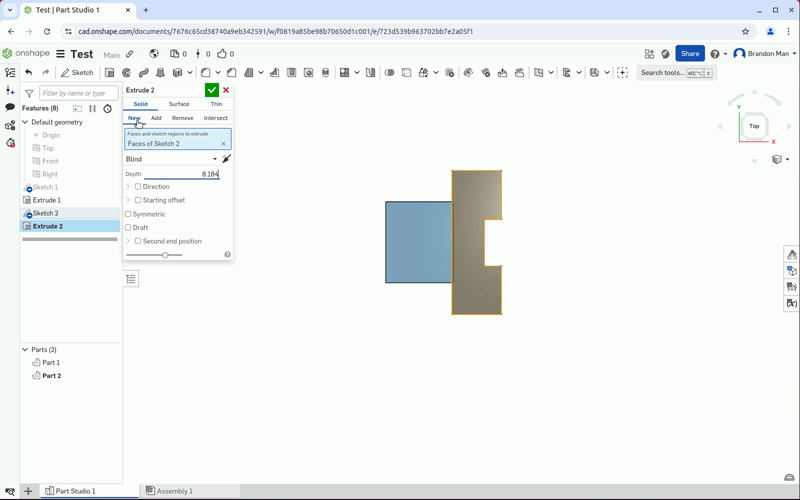
key(enter)
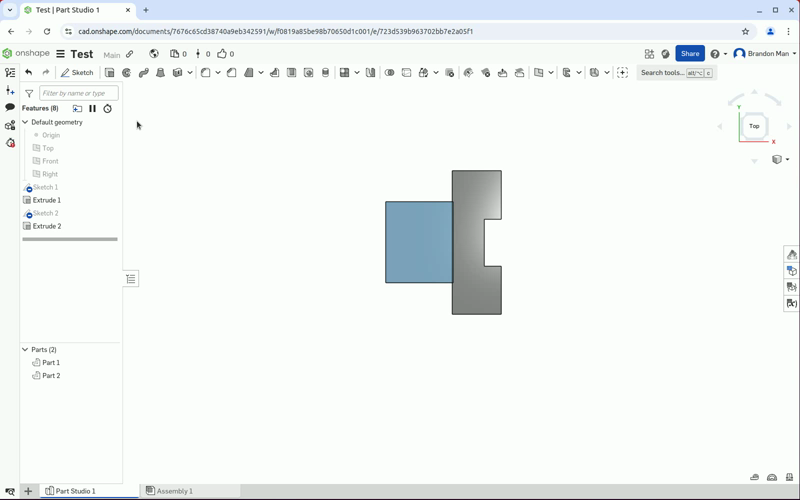
key(shift+h)
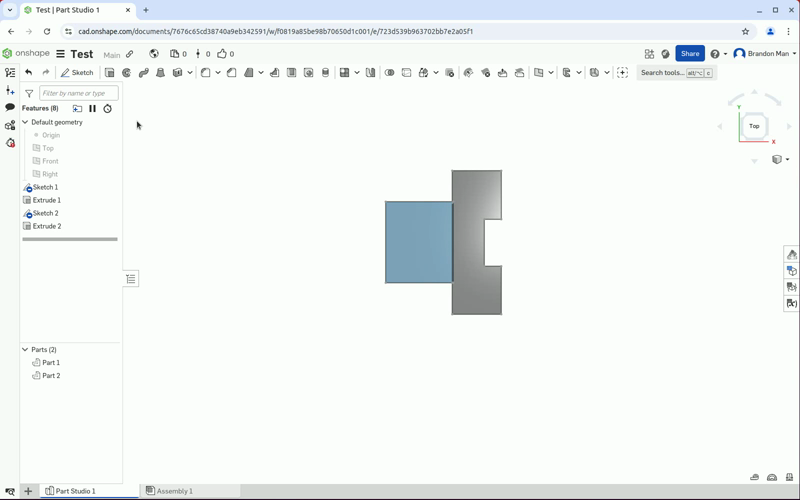
key(shift+h)
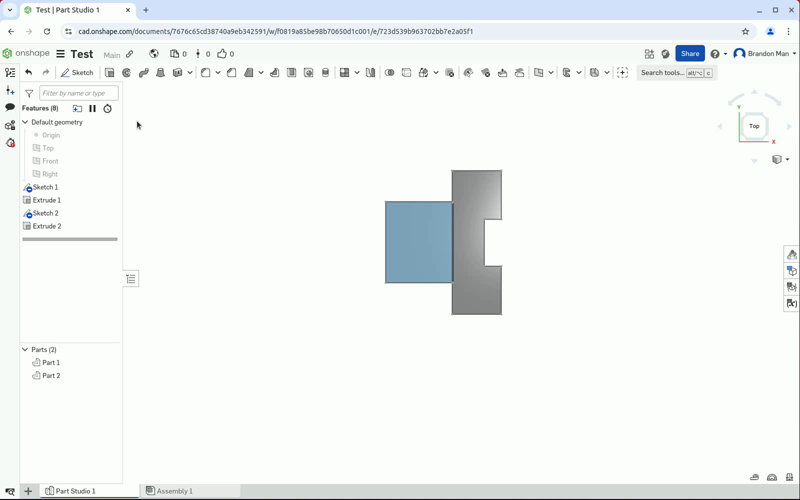
key(shift+7)
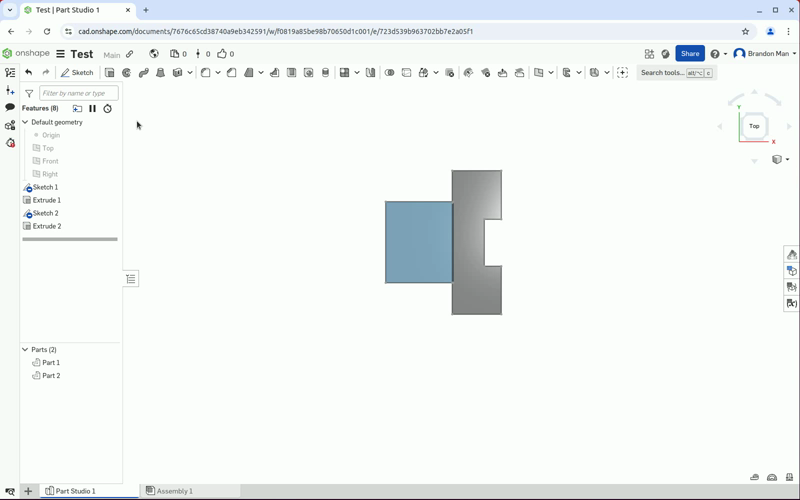
key(up, 3)
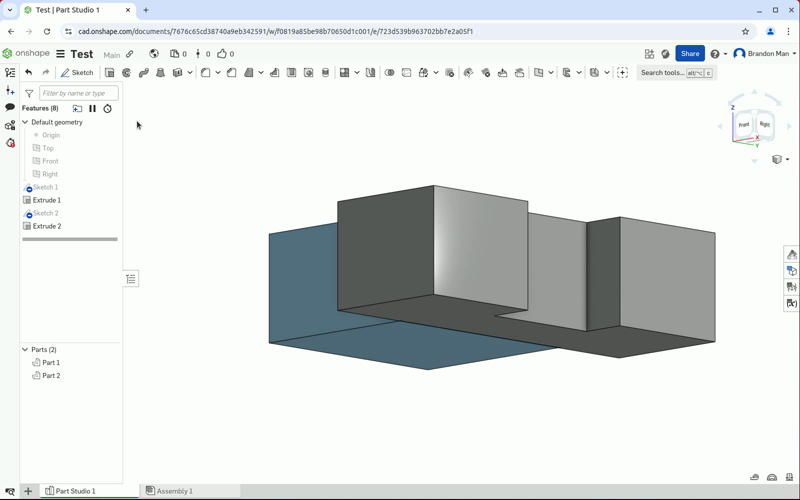
key(left, 3)
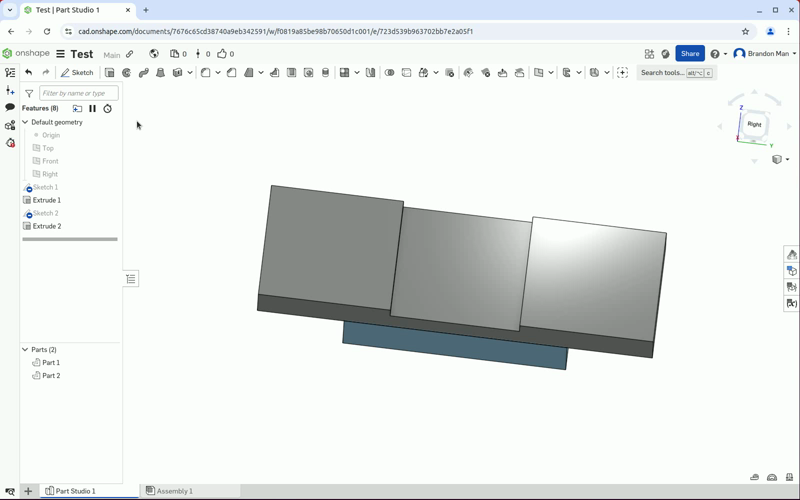
key(right, 3)
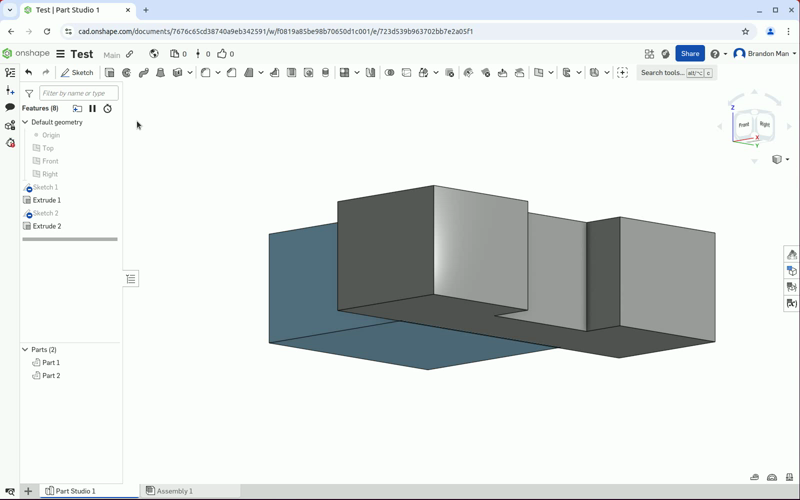
key(down, 3)
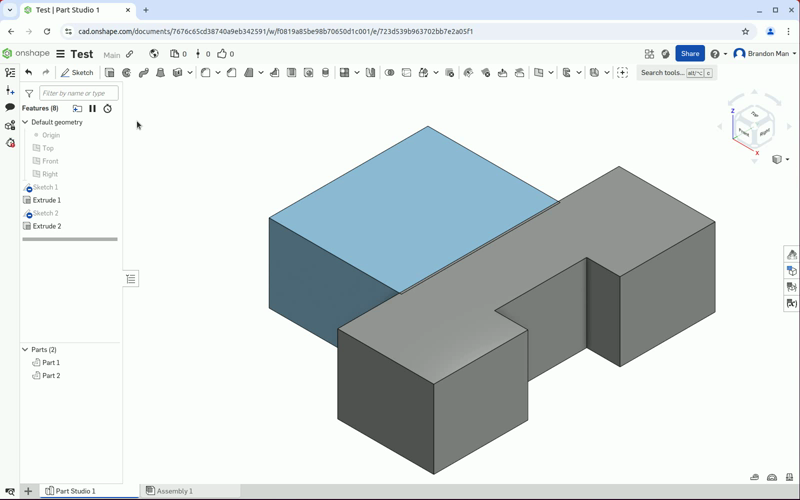
mouse_move(73, 189)
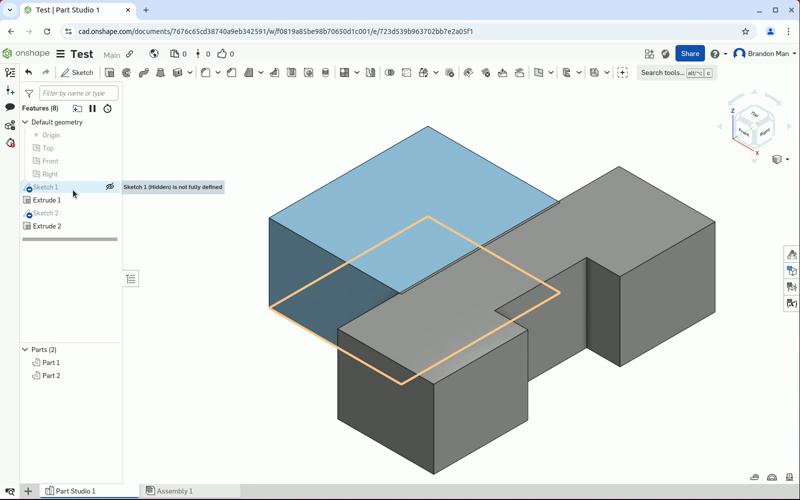
click(73, 189)